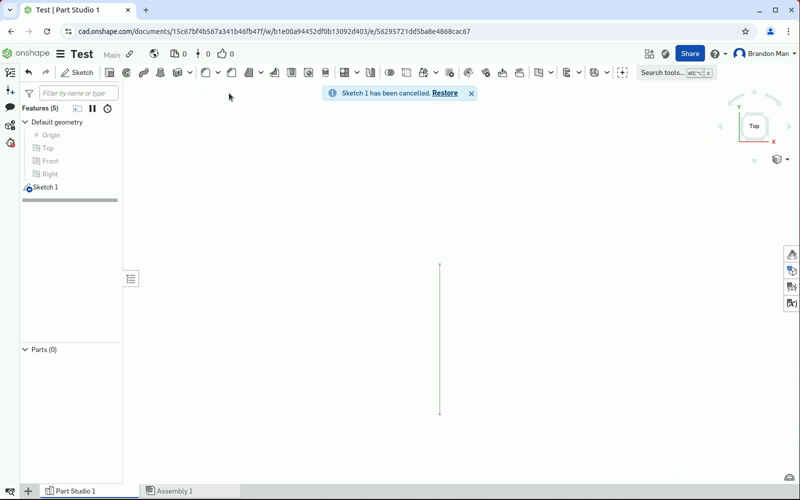
key(shift+h)
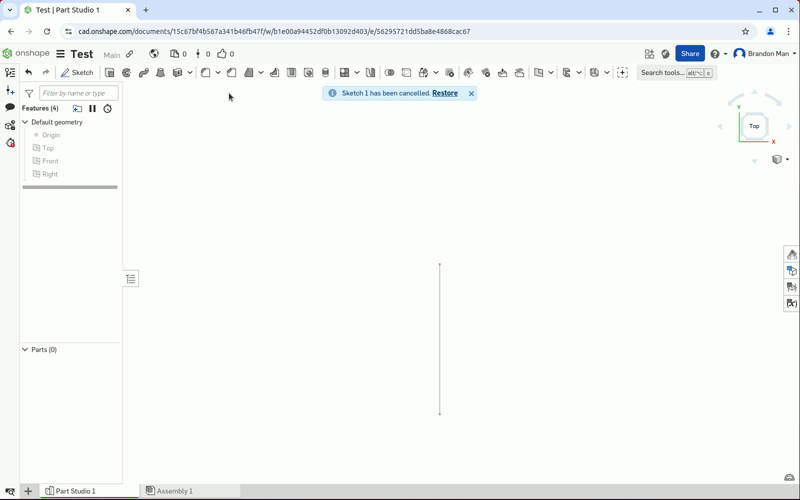
key(shift+s)
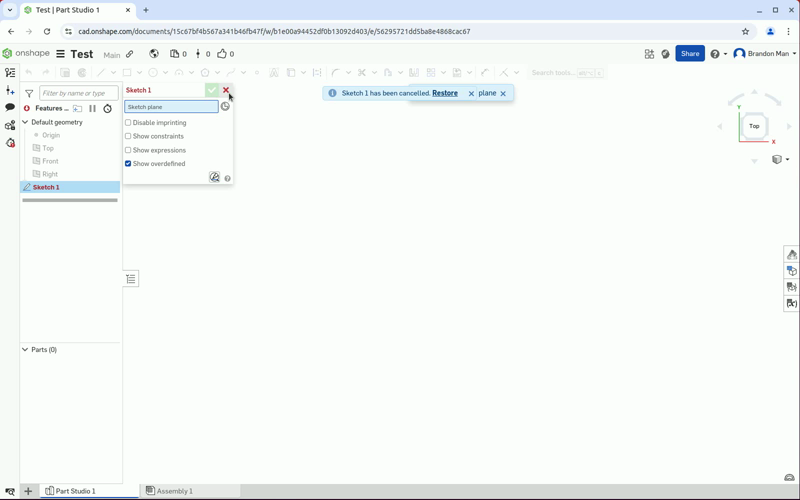
mouse_move(73, 150)
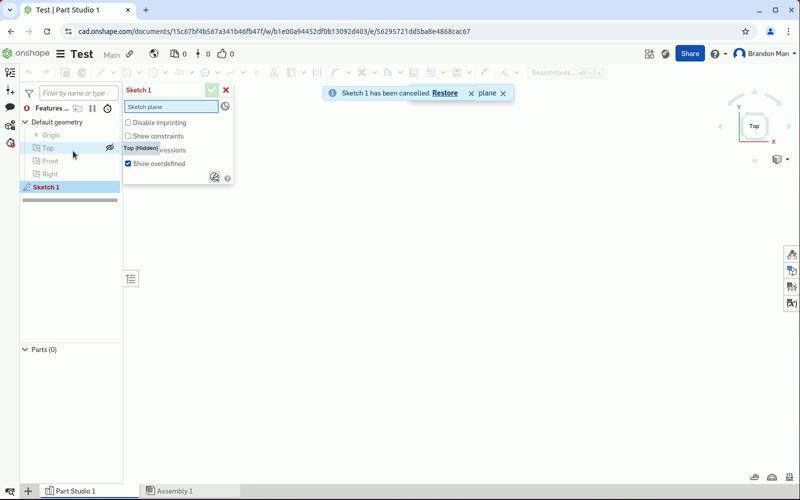
click(73, 150)
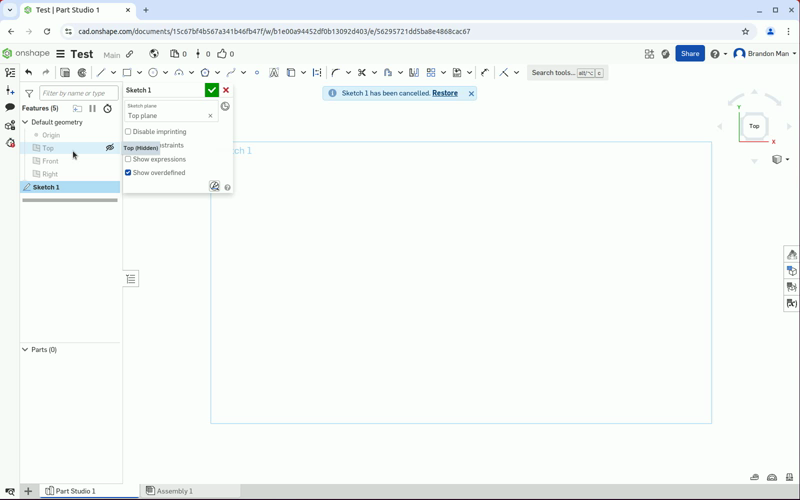
mouse_move(73, 352)
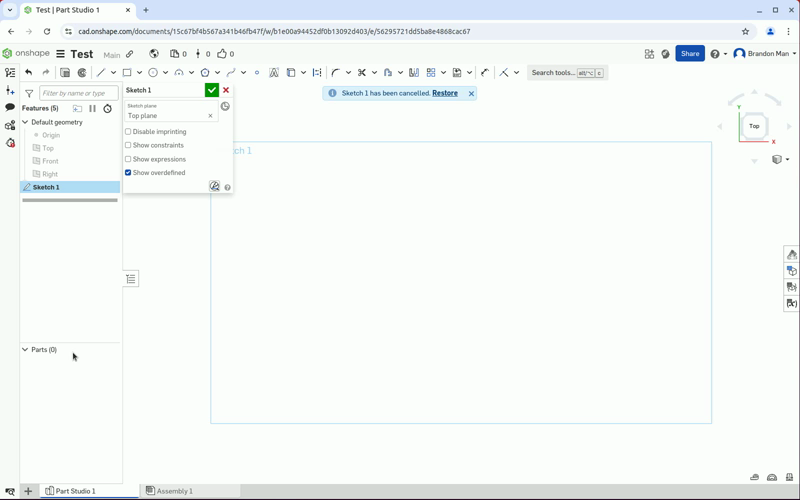
key(y)
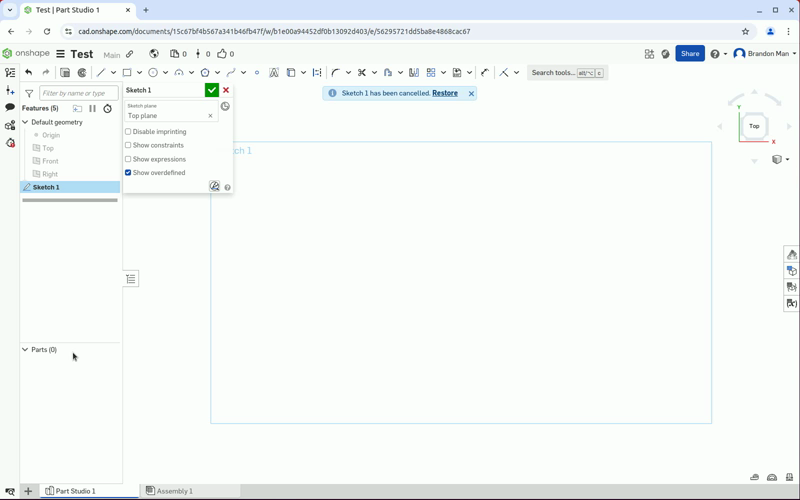
key(a)
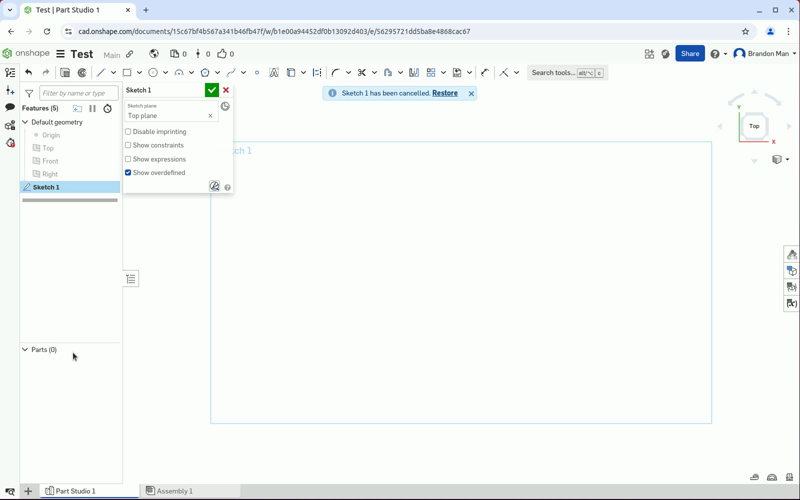
key_down(shift)
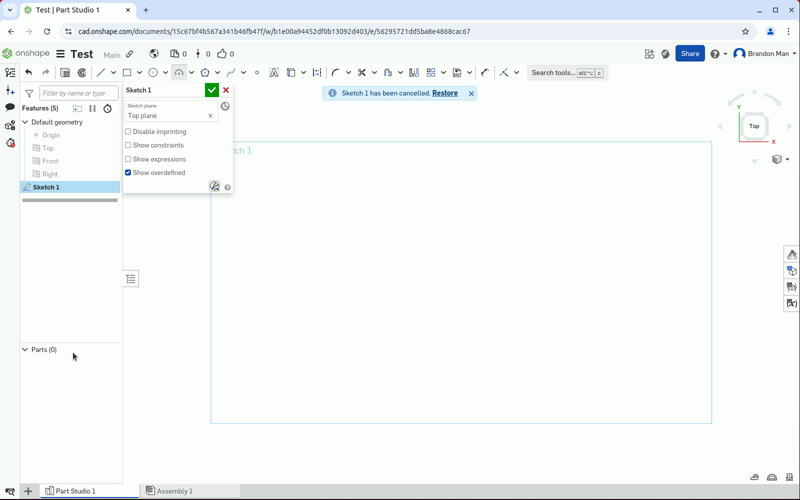
mouse_move(460, 275)
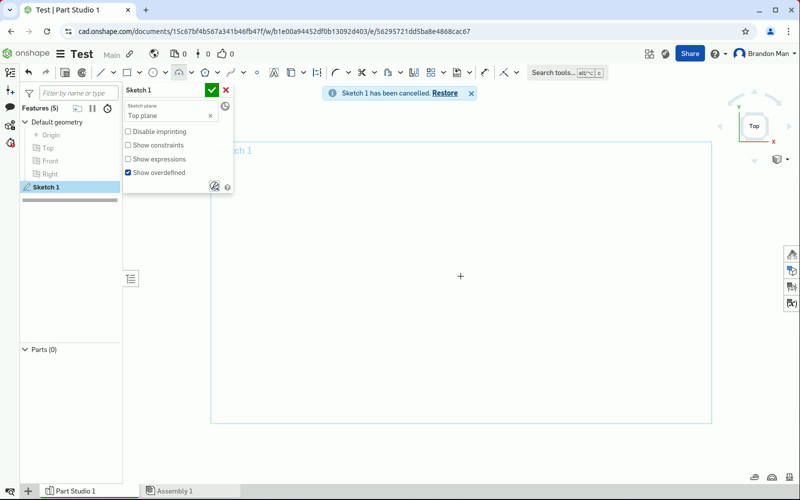
click(460, 275)
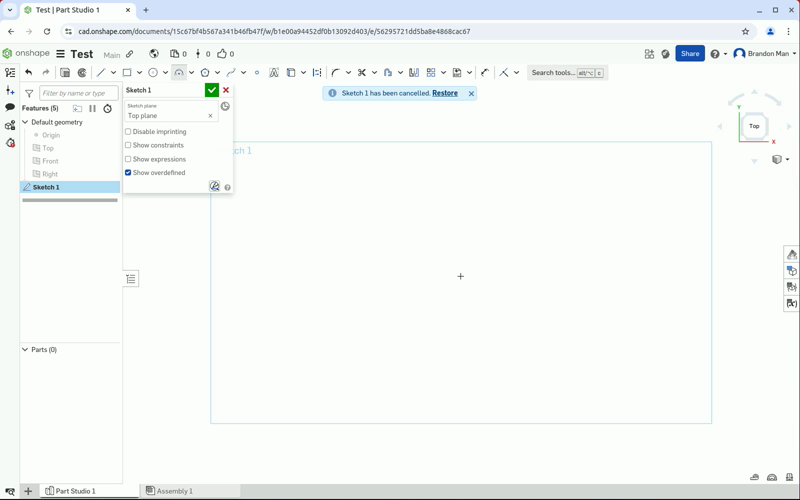
key_up(shift)
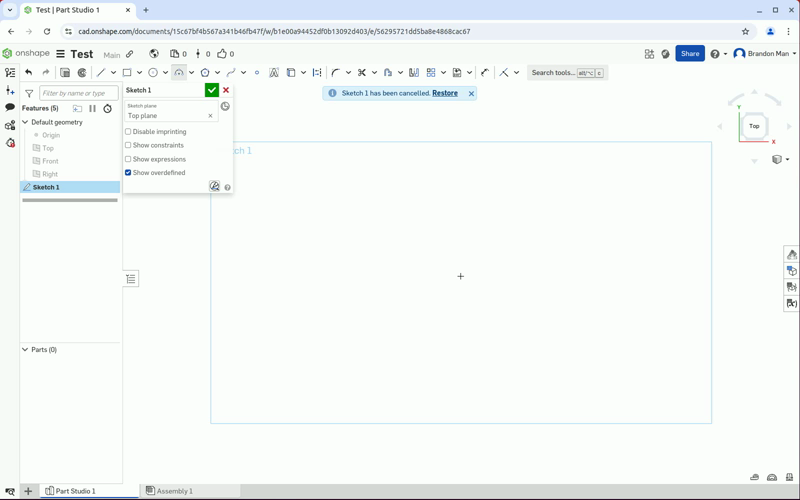
key_down(shift)
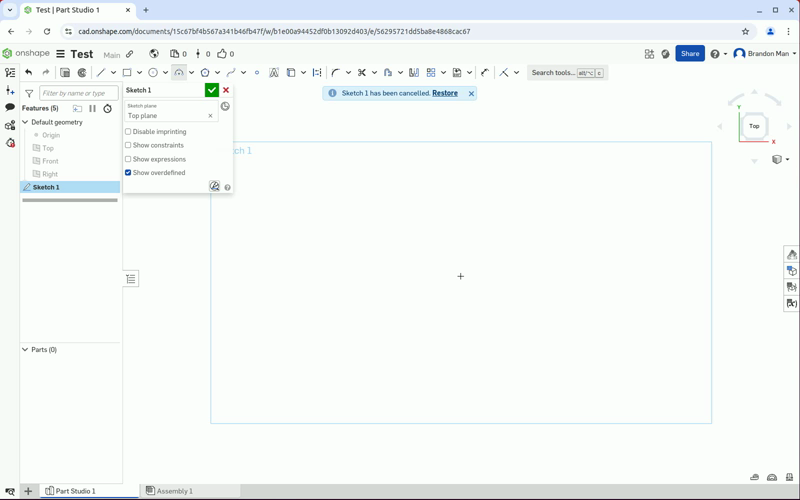
mouse_move(468, 283)
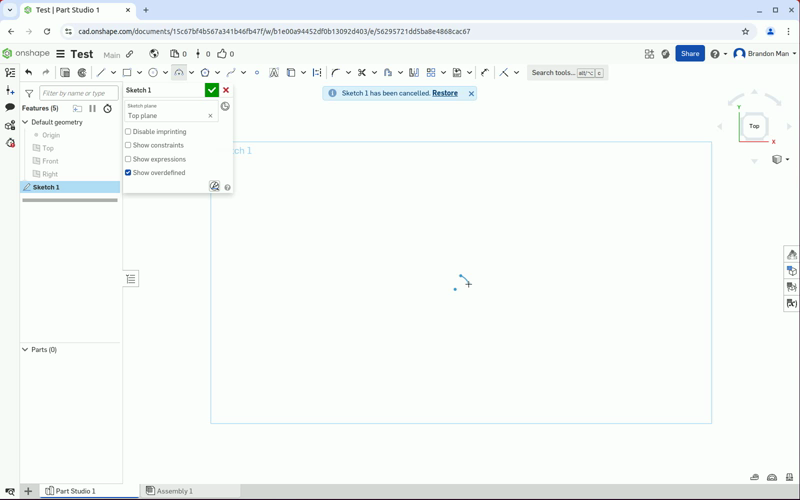
click(468, 283)
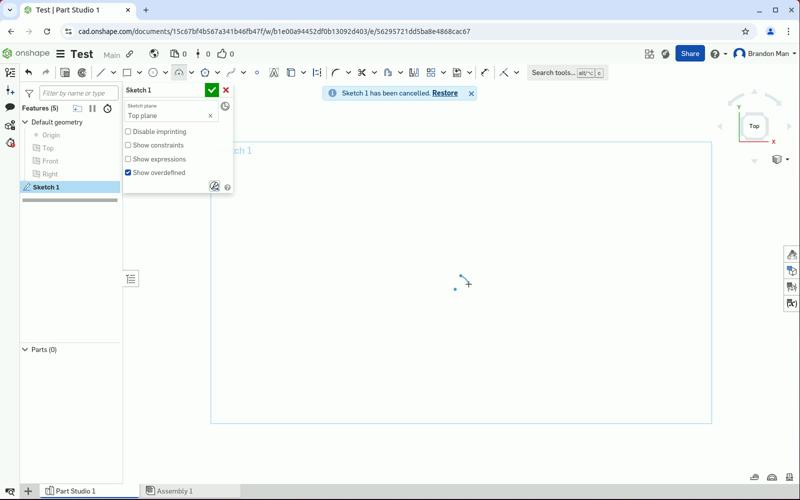
mouse_move(463, 281)
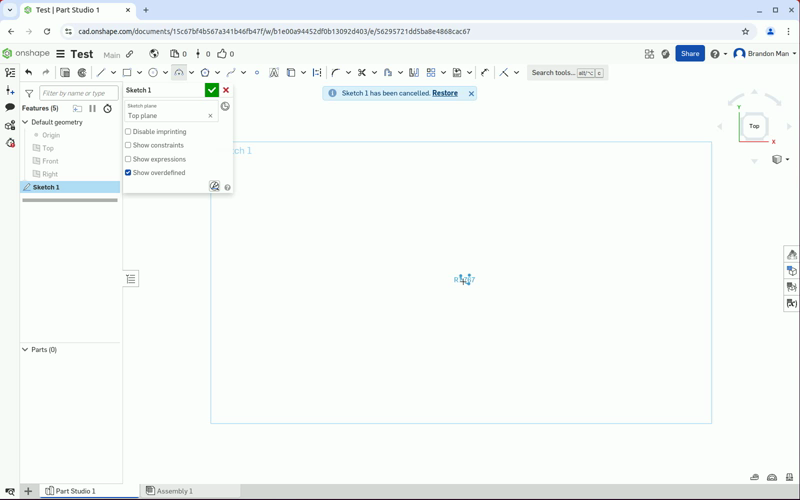
click(463, 281)
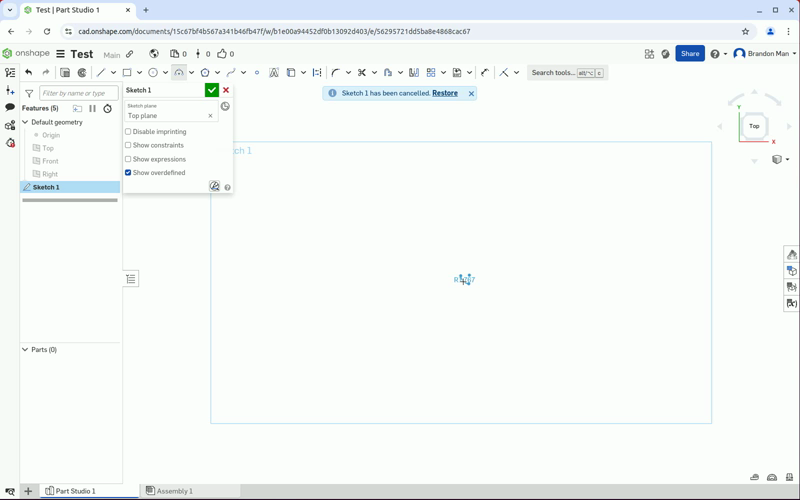
key_up(shift)
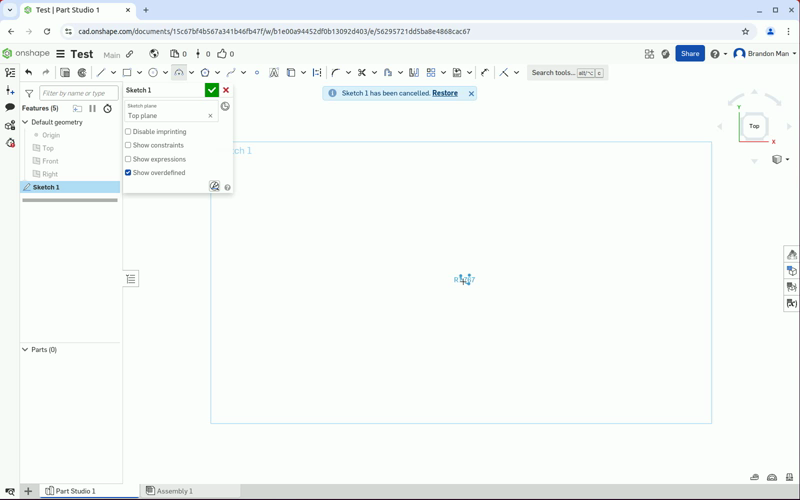
key(esc)
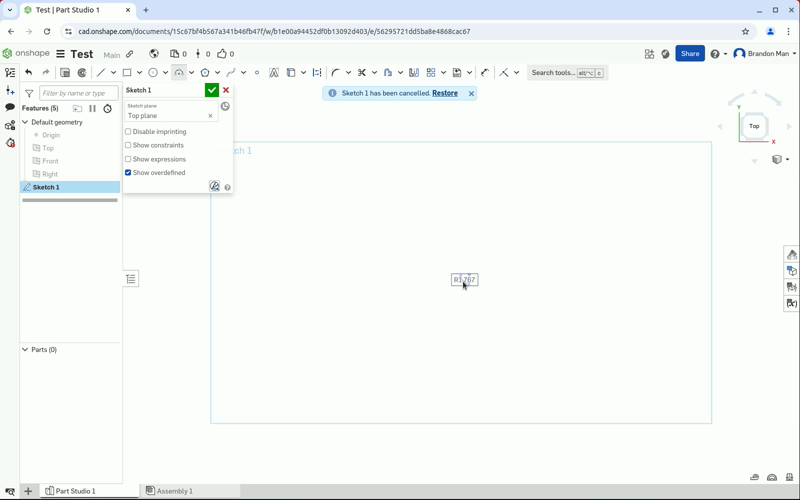
key(l)
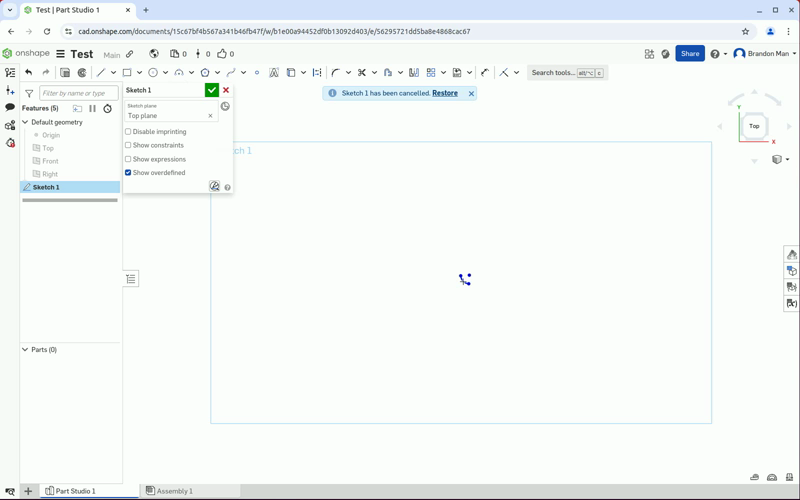
mouse_move(468, 283)
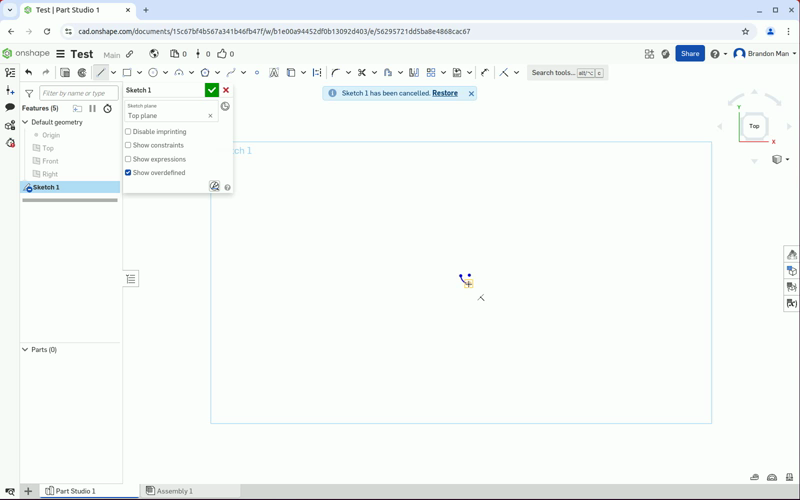
click(468, 283)
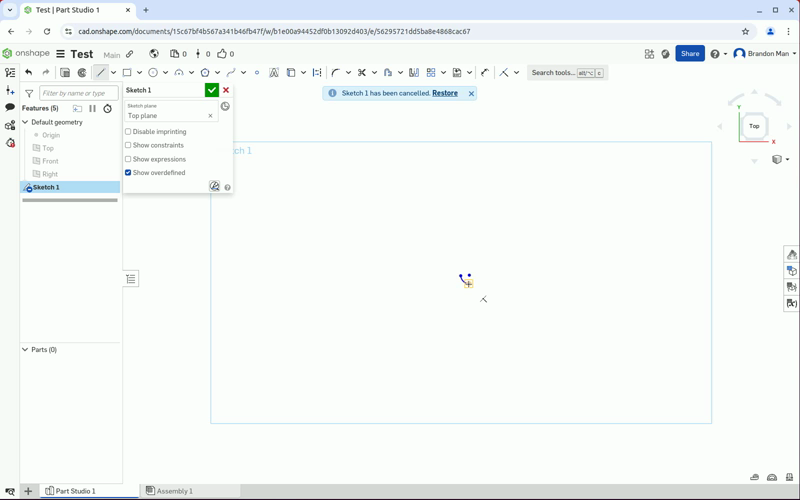
key_down(shift)
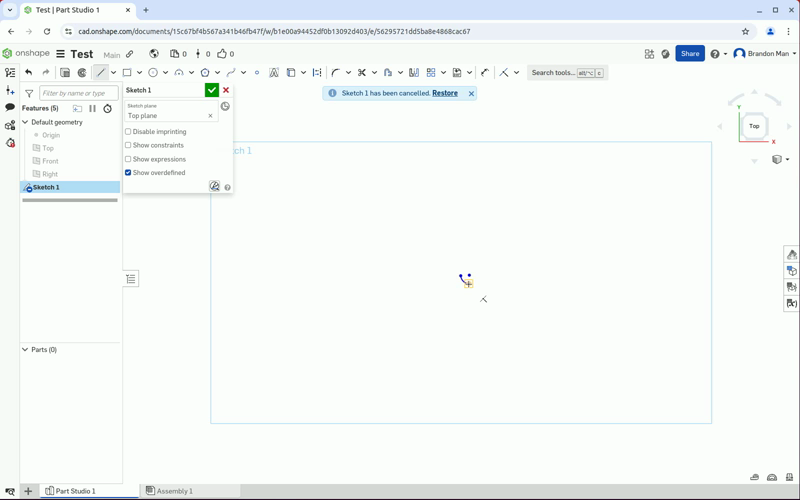
mouse_move(498, 283)
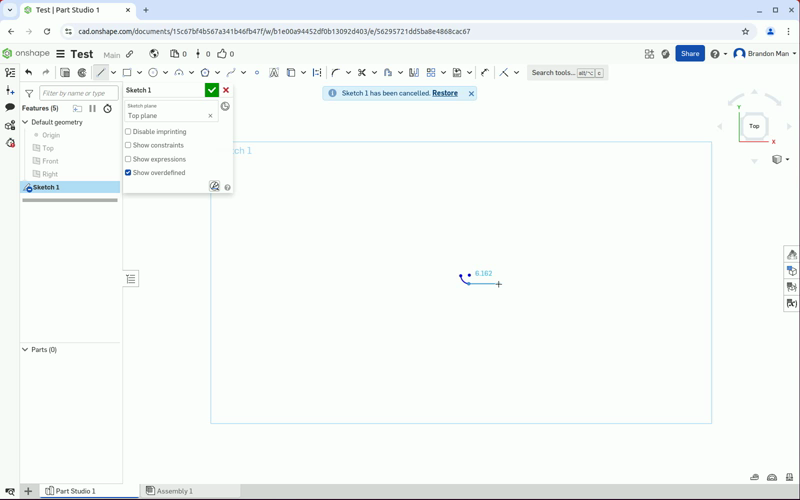
mouse_move(512, 283)
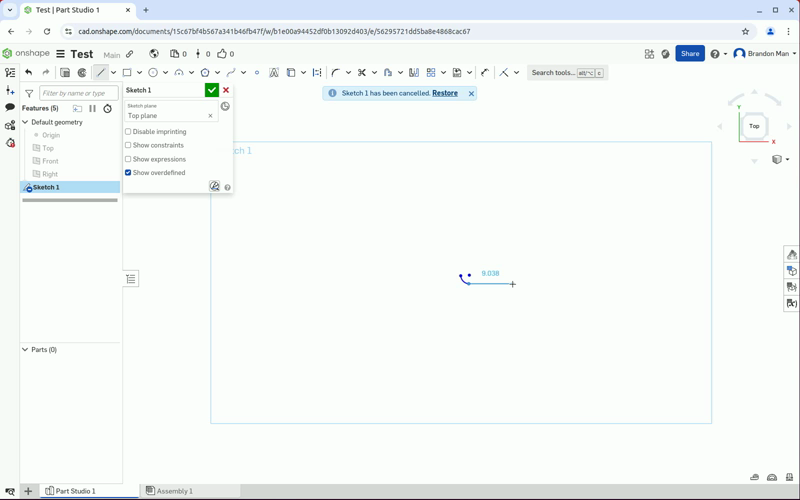
click(512, 283)
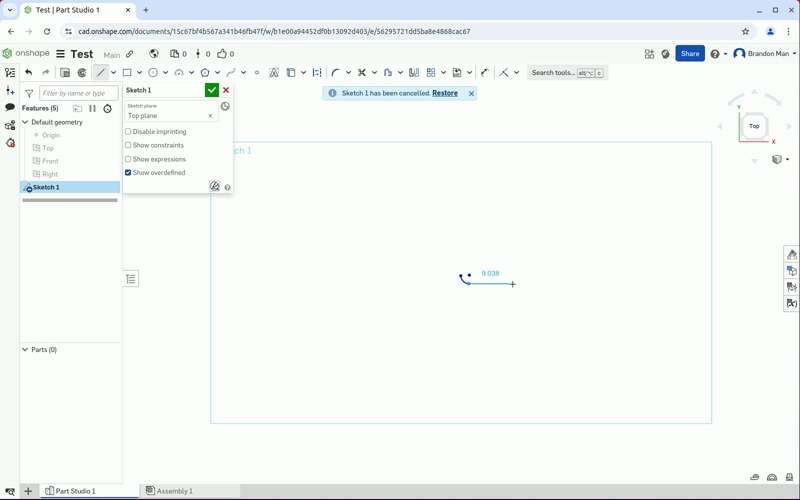
key_up(shift)
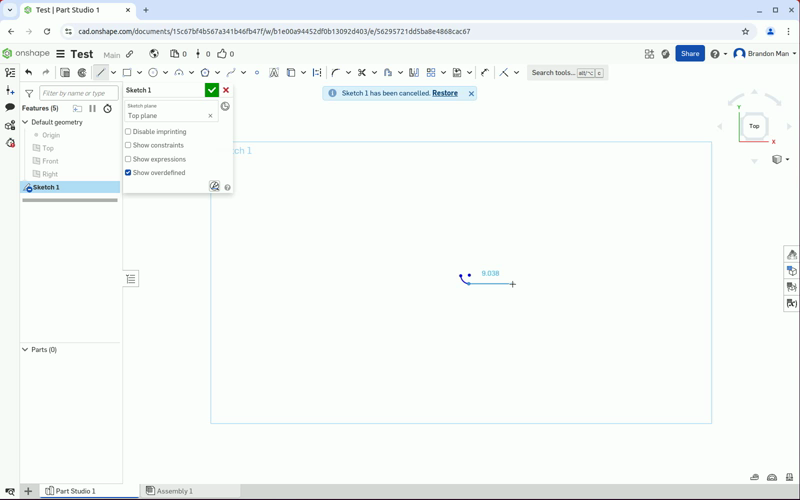
key(esc)
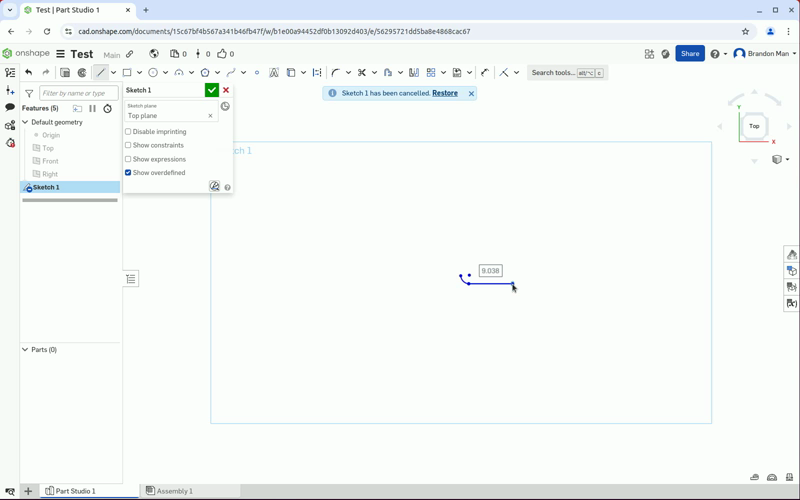
key(a)
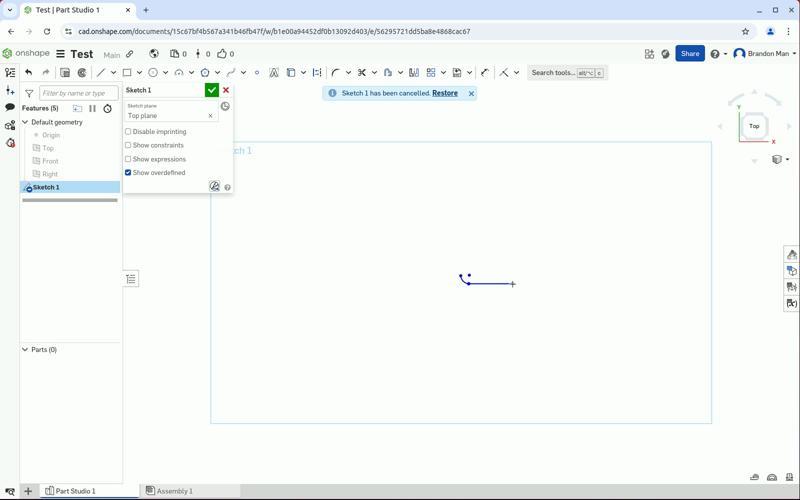
mouse_move(512, 283)
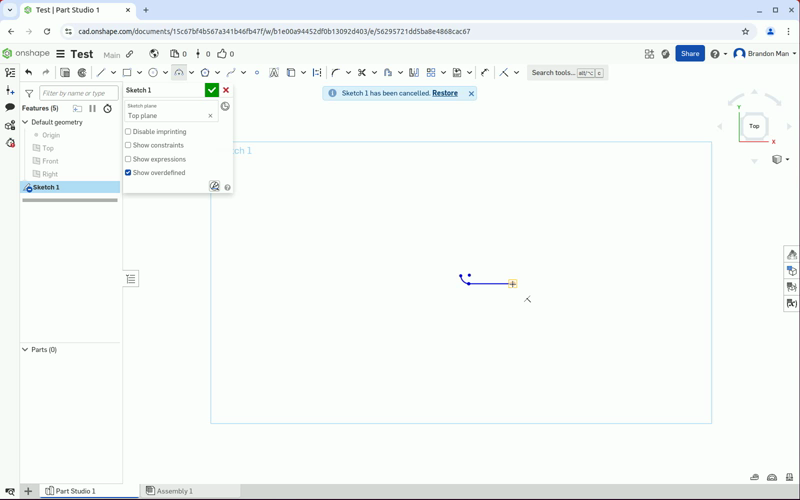
click(512, 283)
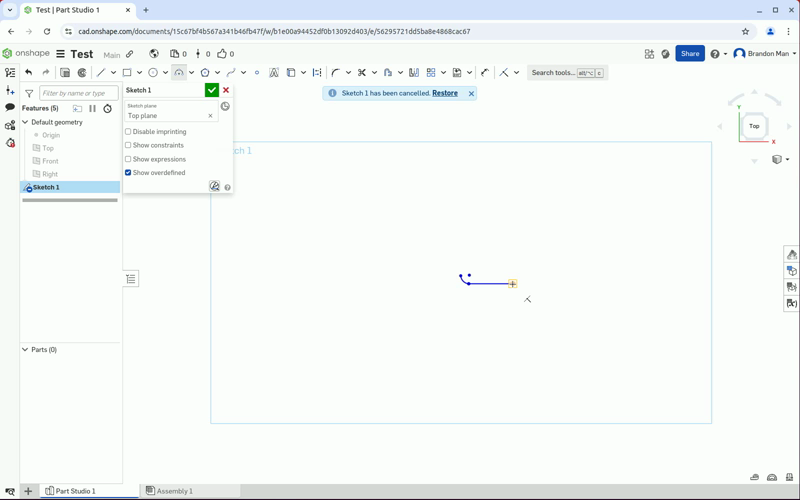
key_down(shift)
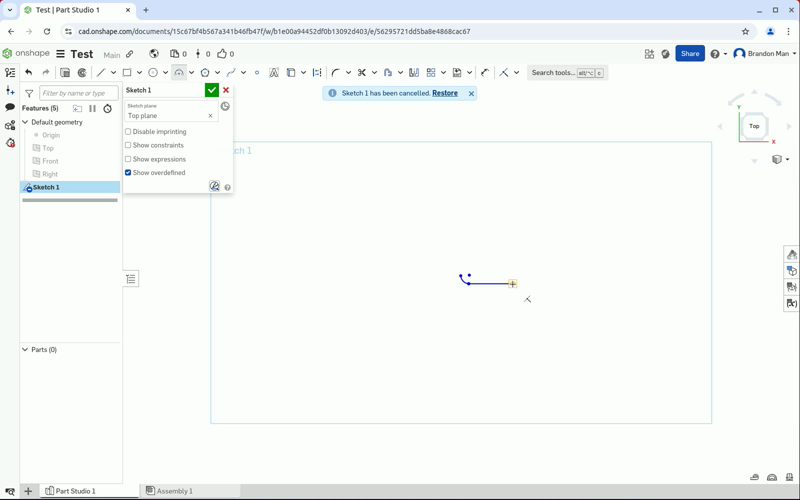
mouse_move(520, 275)
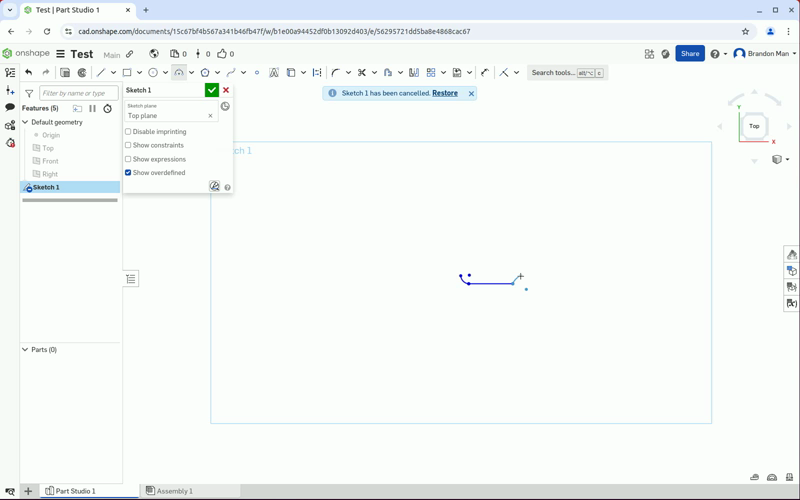
click(520, 275)
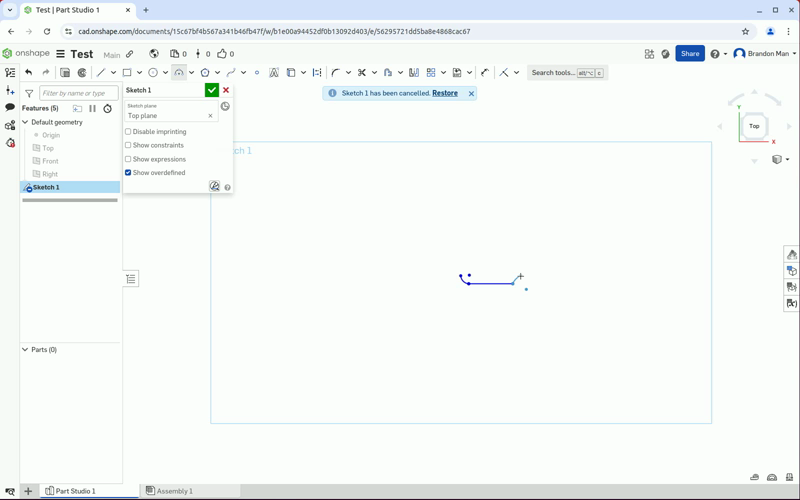
mouse_move(518, 281)
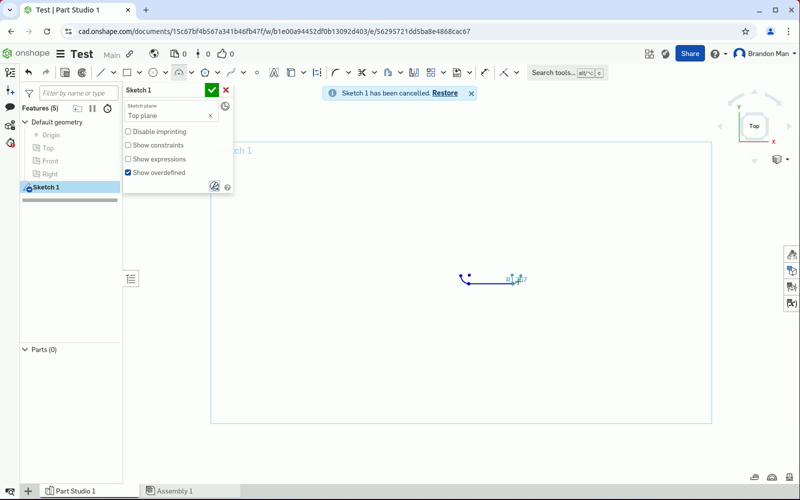
click(518, 281)
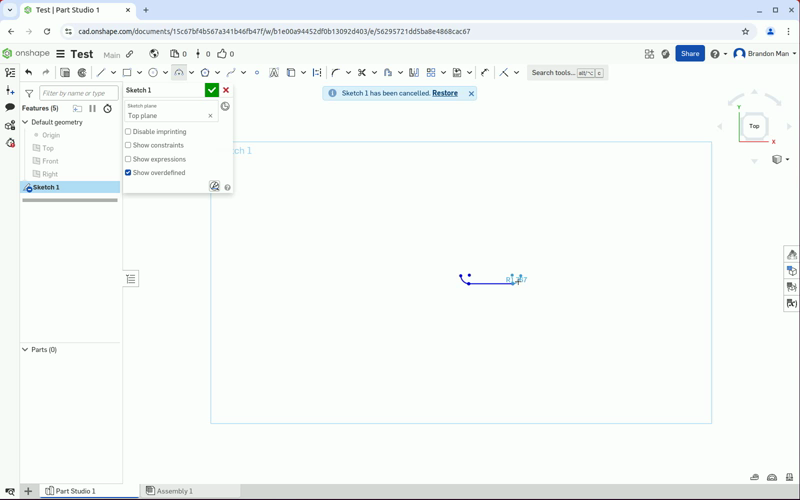
key_up(shift)
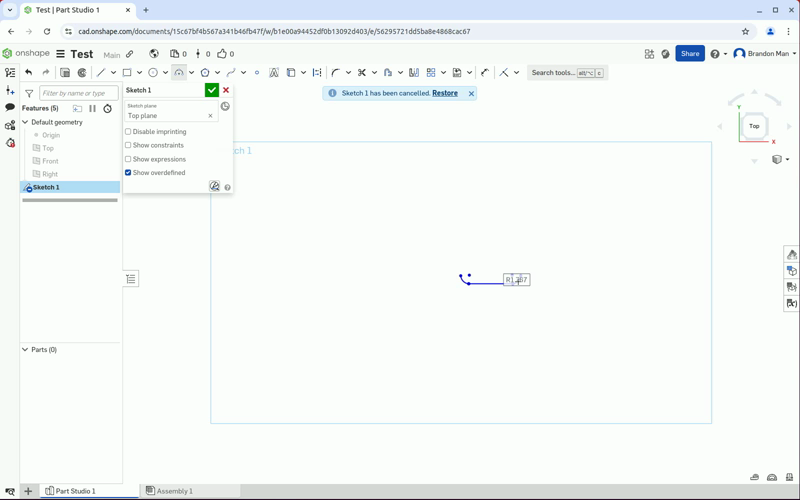
key(esc)
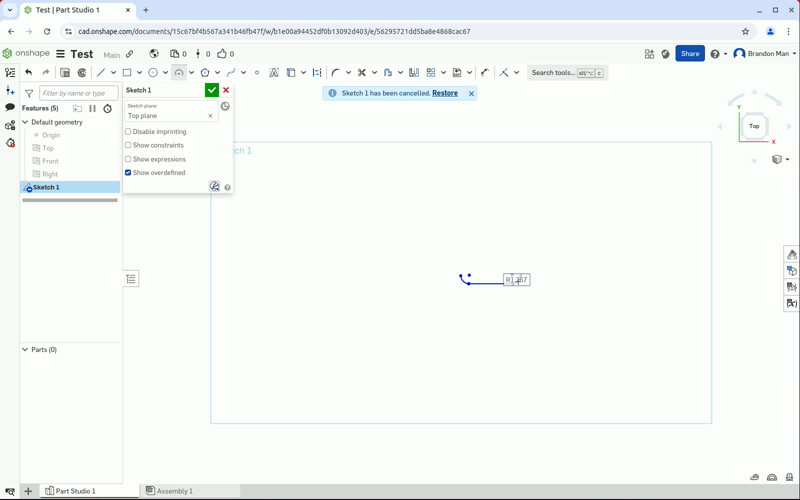
key(l)
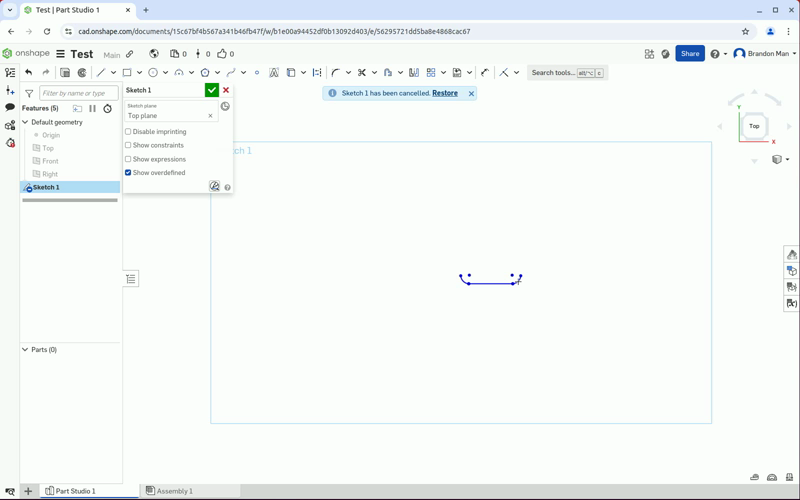
mouse_move(520, 275)
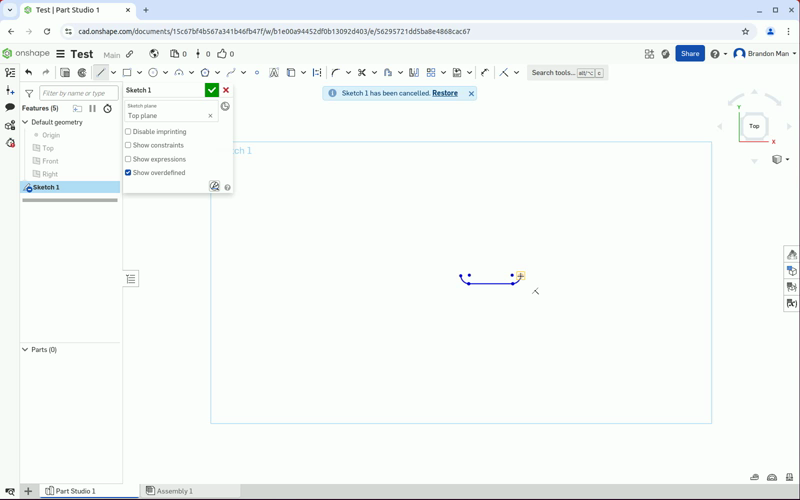
click(520, 275)
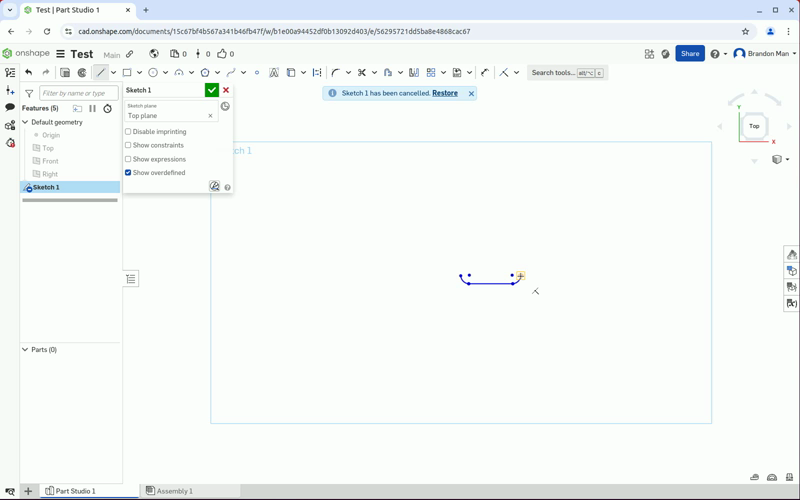
key_down(shift)
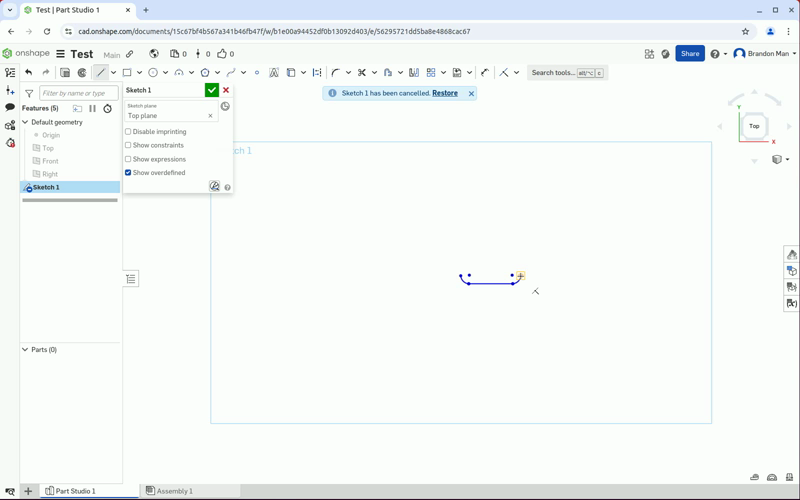
mouse_move(520, 201)
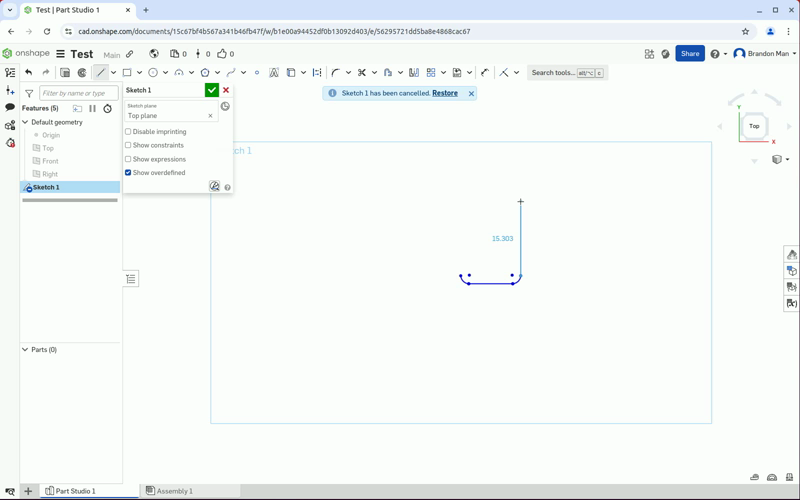
click(520, 201)
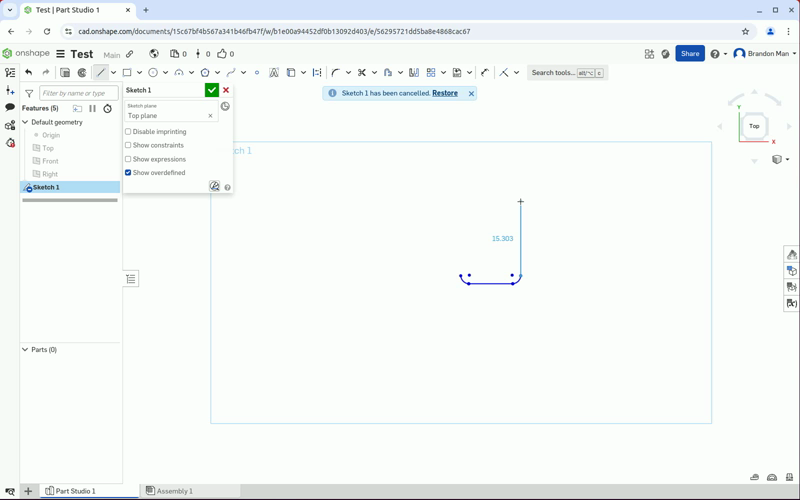
key_up(shift)
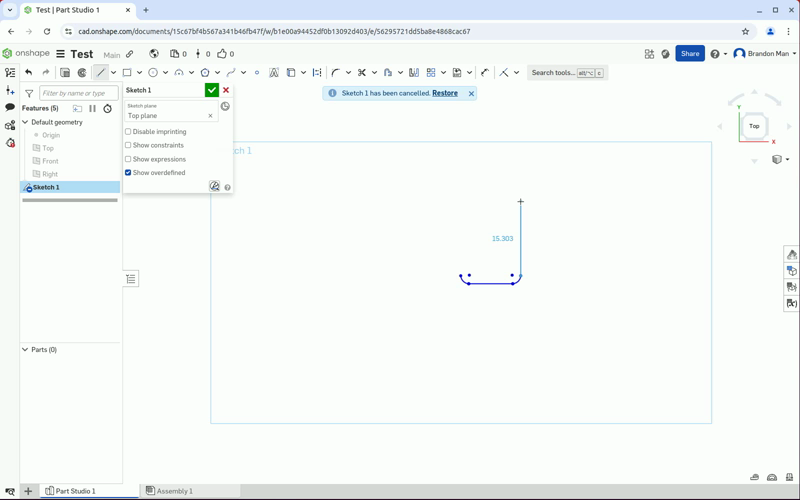
key(esc)
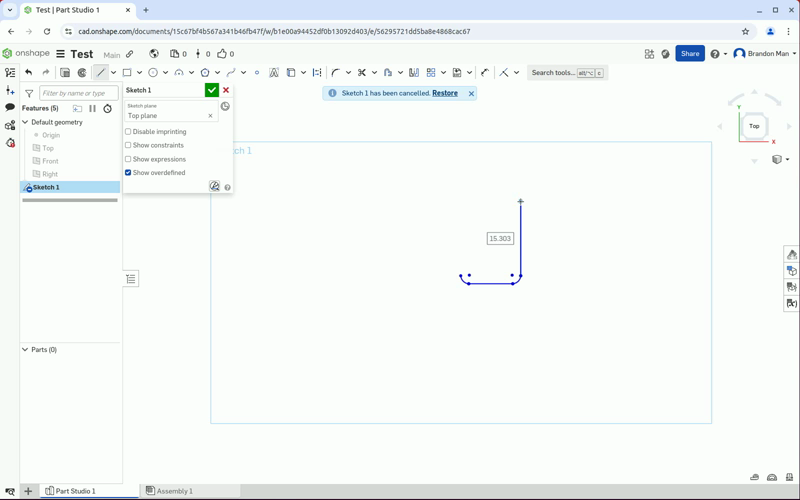
key(a)
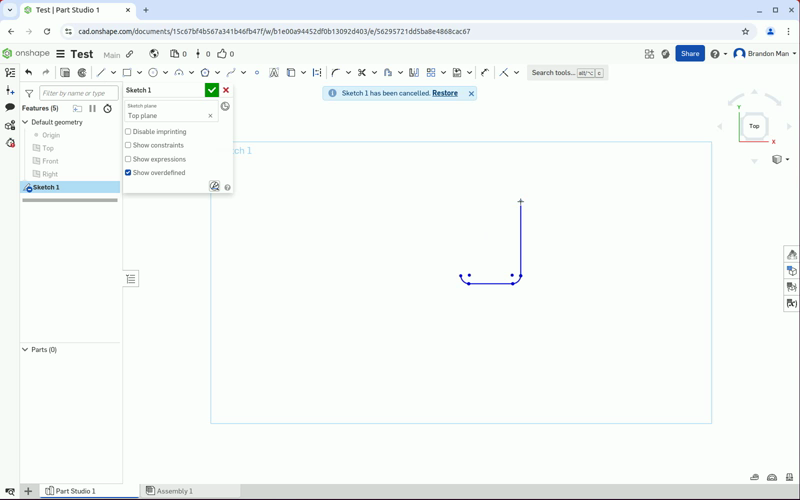
mouse_move(520, 201)
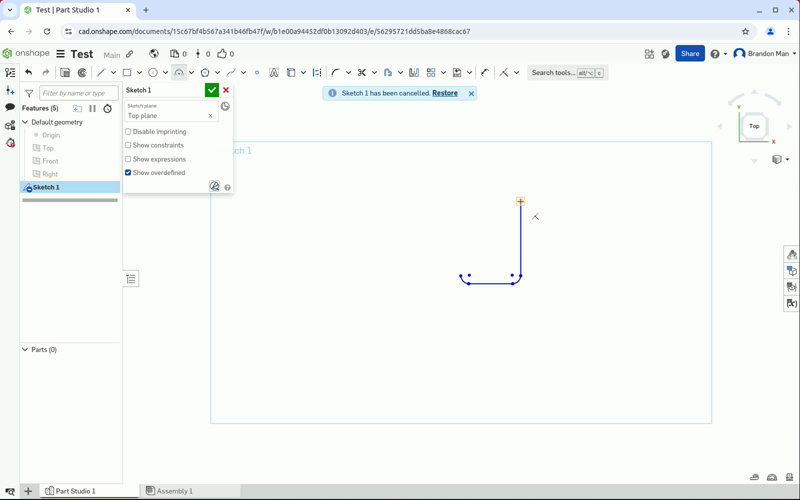
click(520, 201)
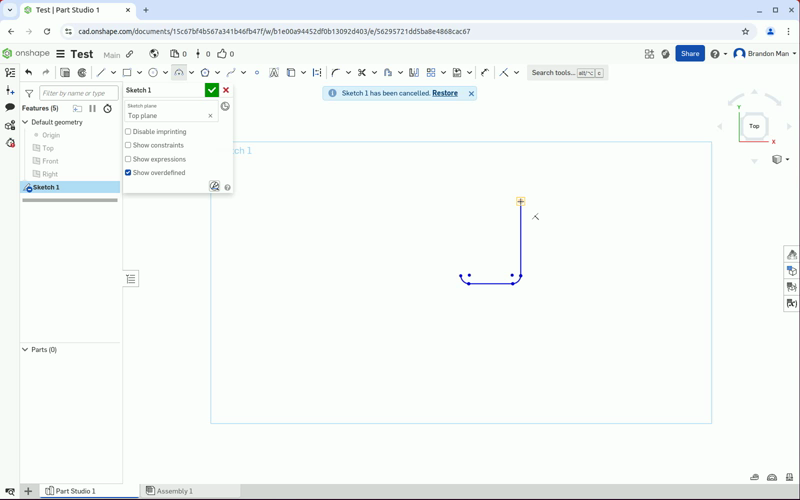
key_down(shift)
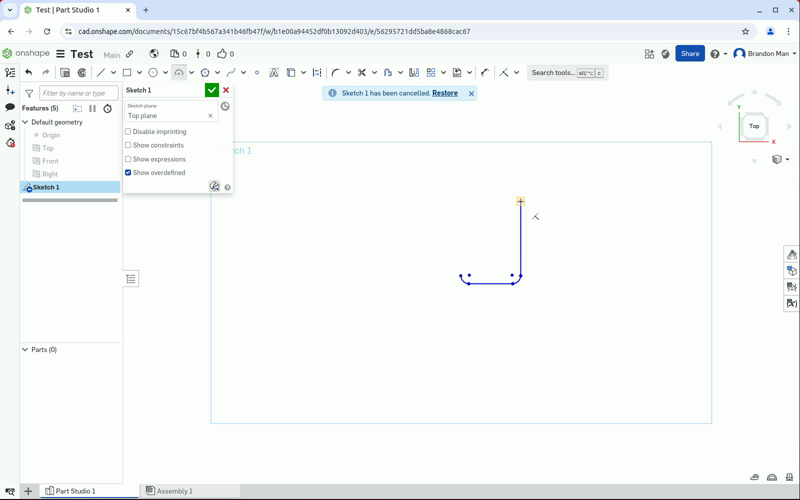
mouse_move(512, 193)
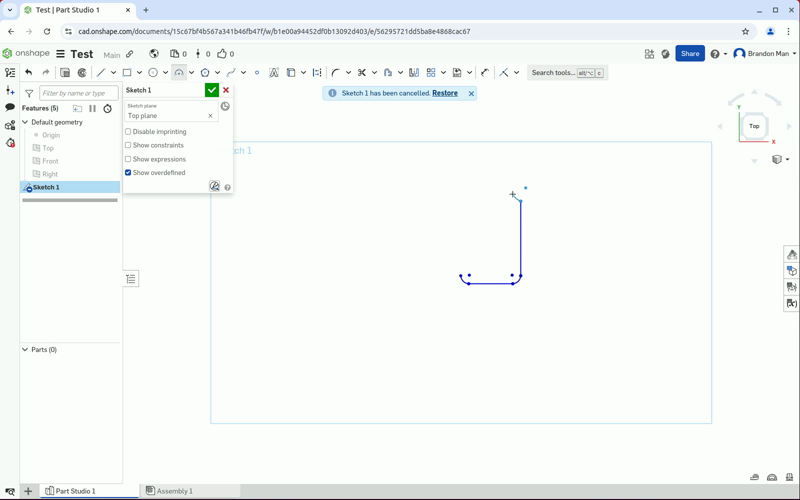
click(512, 193)
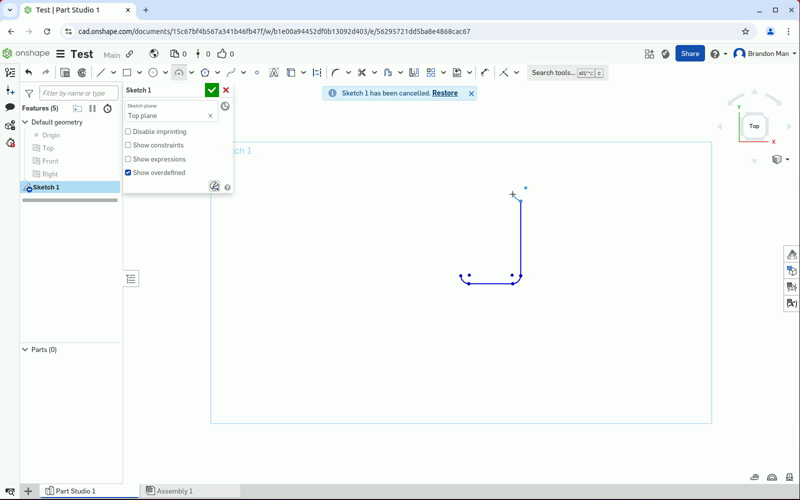
mouse_move(518, 195)
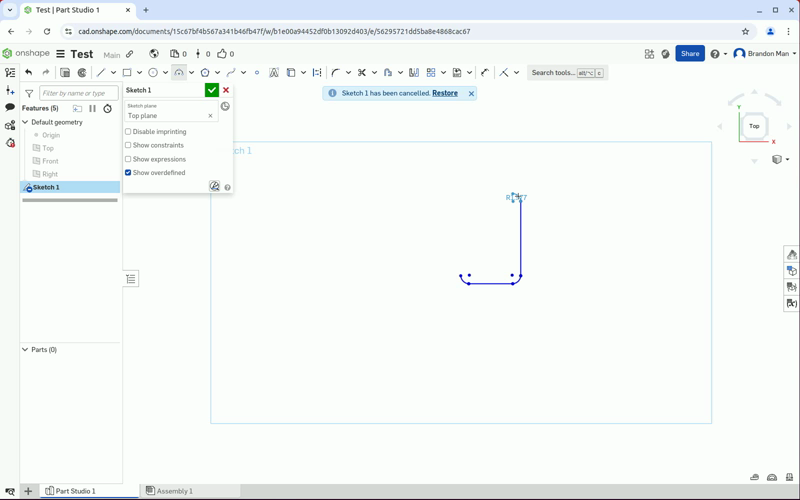
click(518, 195)
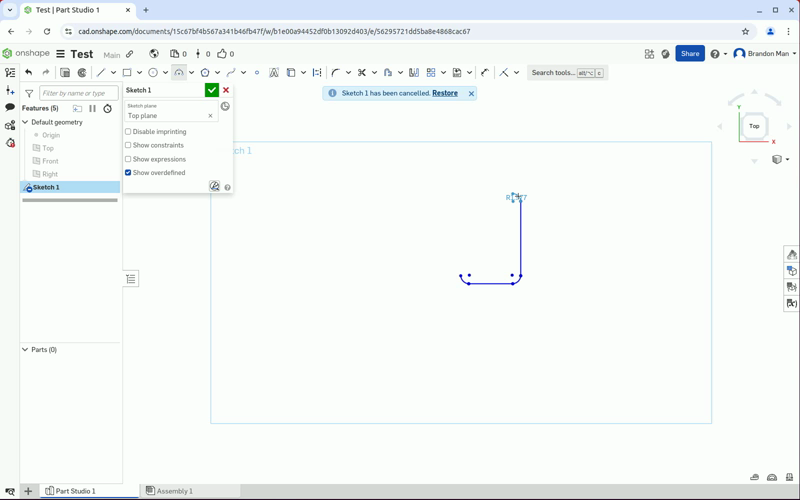
key_up(shift)
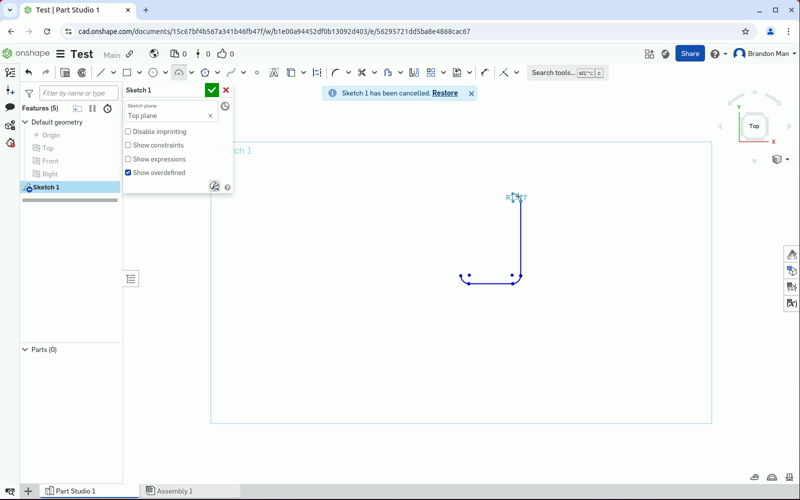
key(esc)
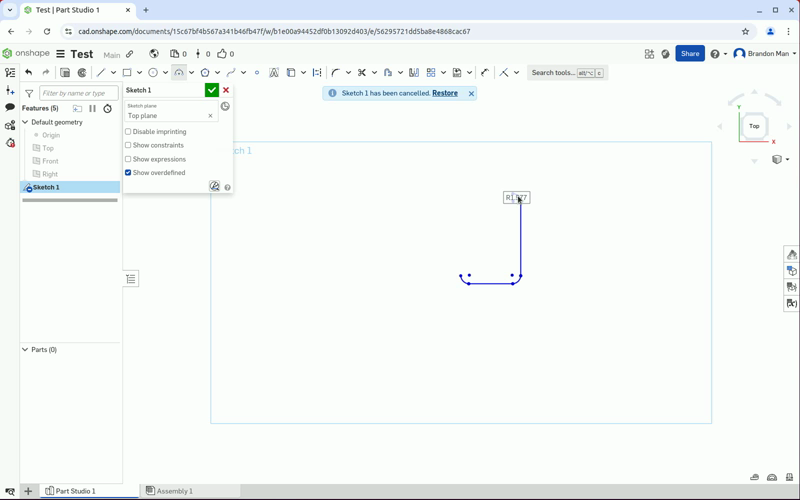
key(l)
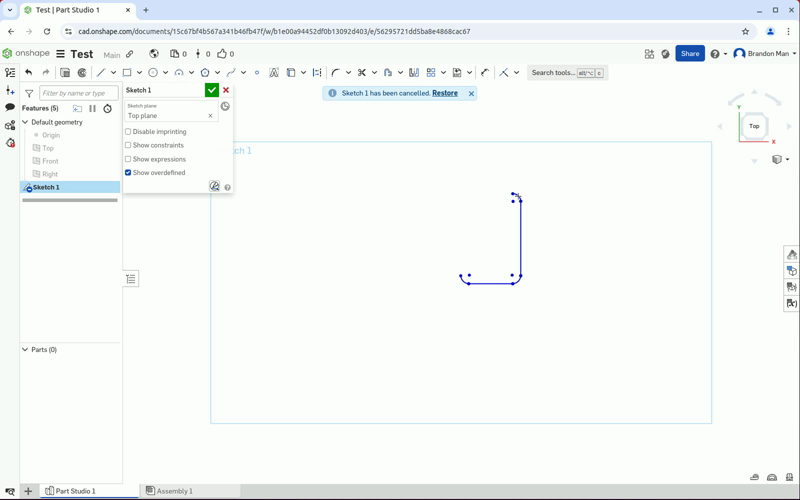
mouse_move(512, 193)
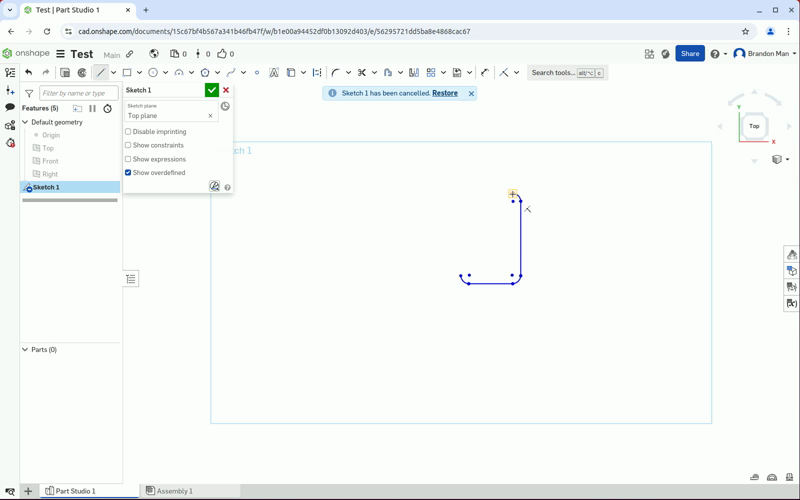
click(512, 193)
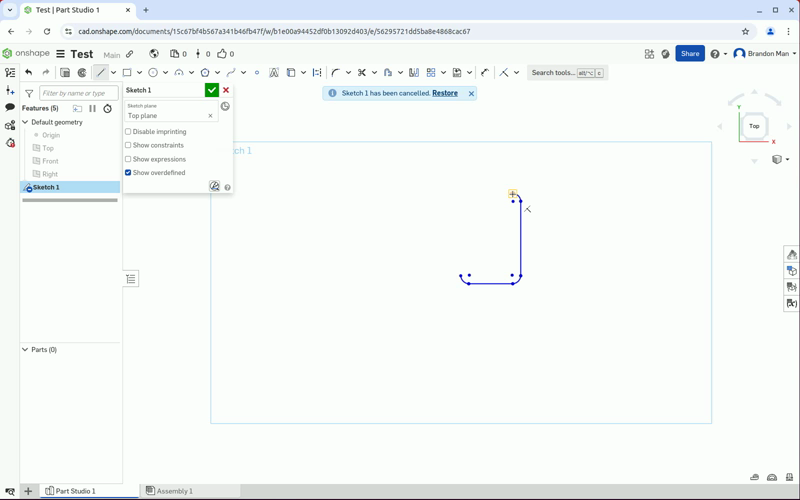
key_down(shift)
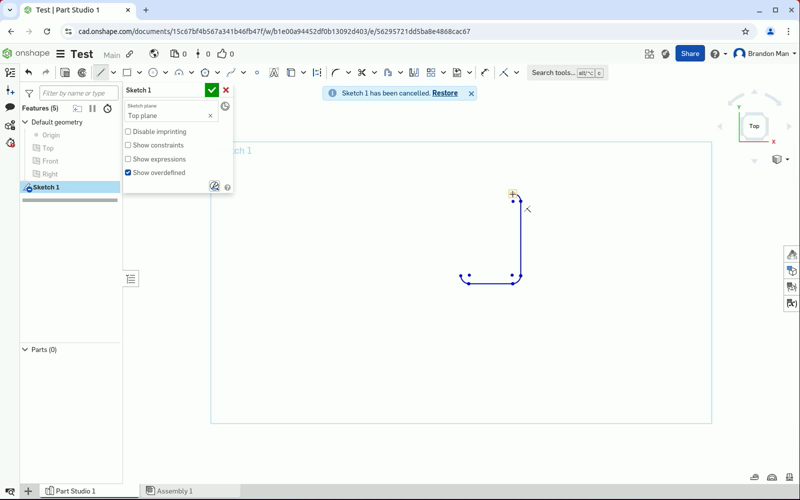
mouse_move(542, 193)
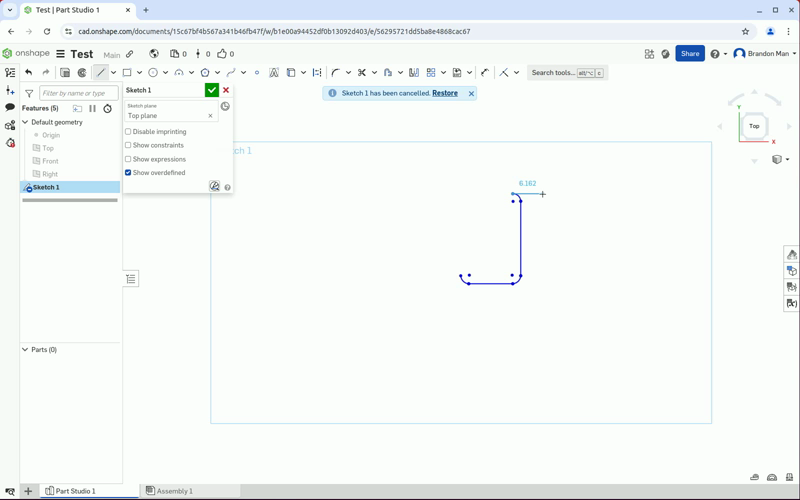
mouse_move(468, 193)
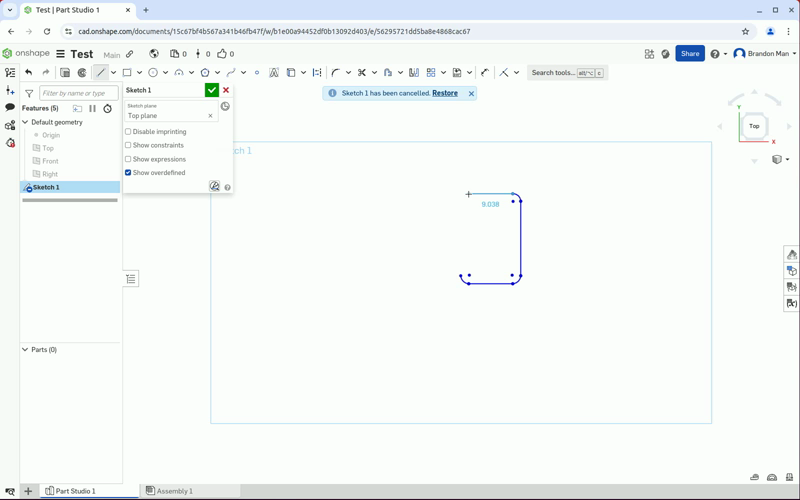
click(468, 193)
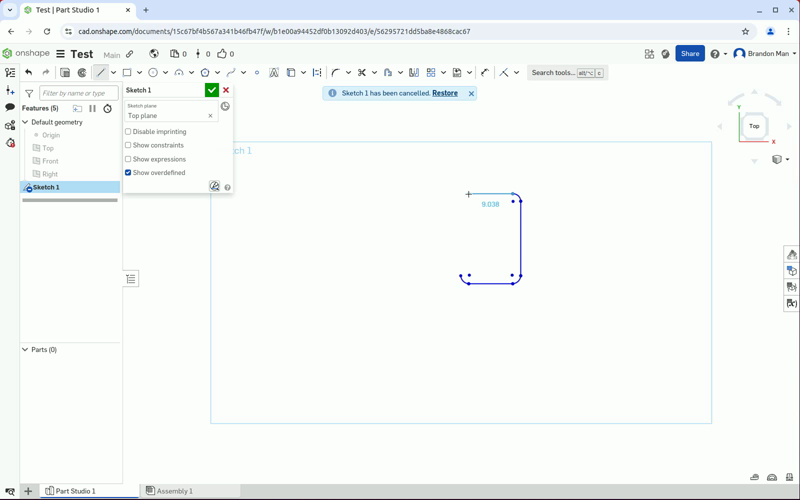
key_up(shift)
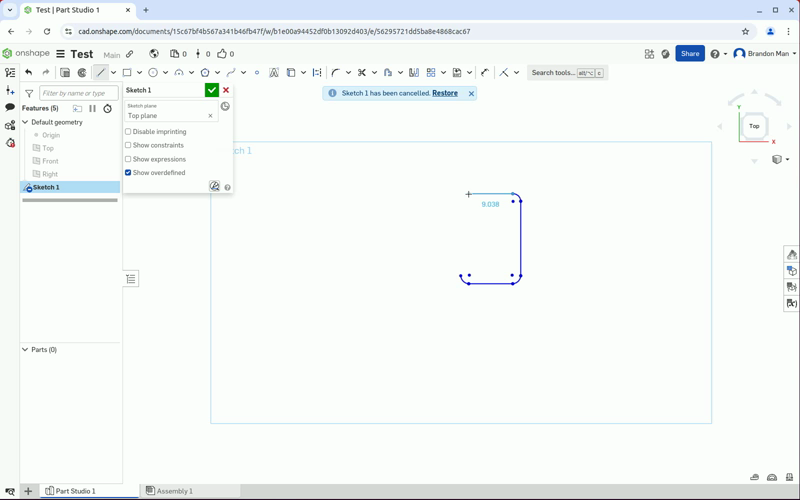
key(esc)
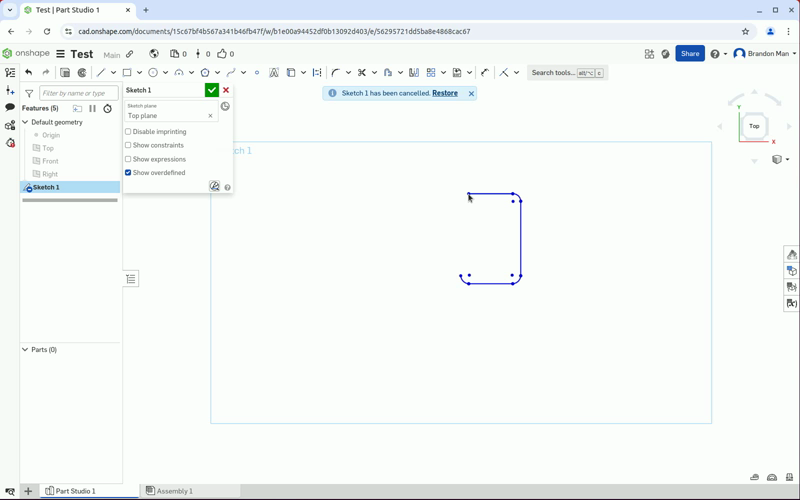
key(a)
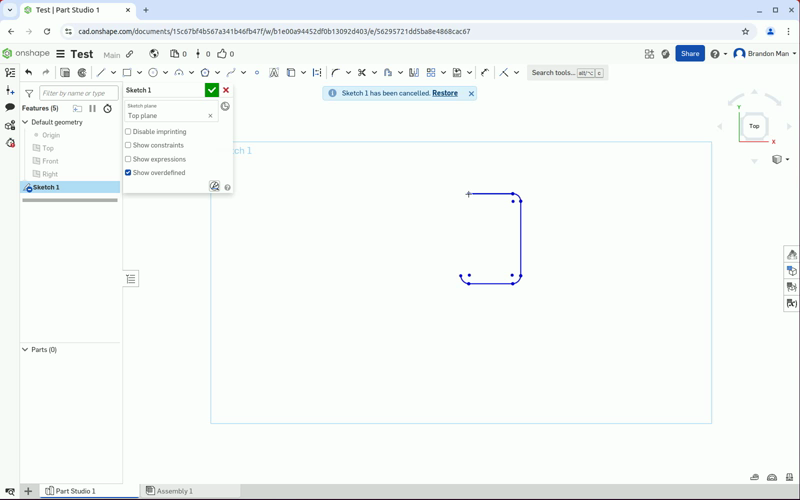
mouse_move(468, 193)
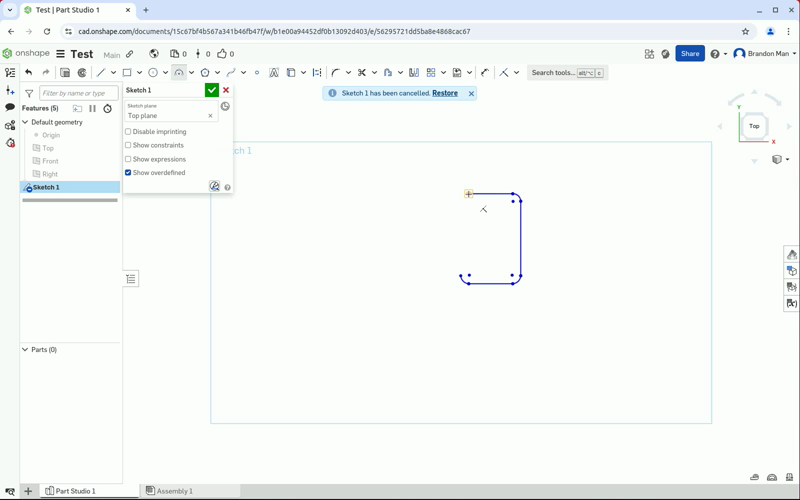
click(468, 193)
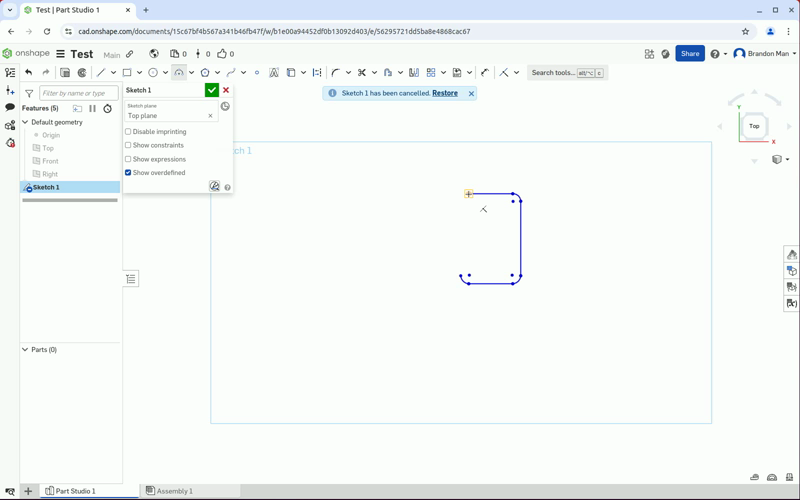
key_down(shift)
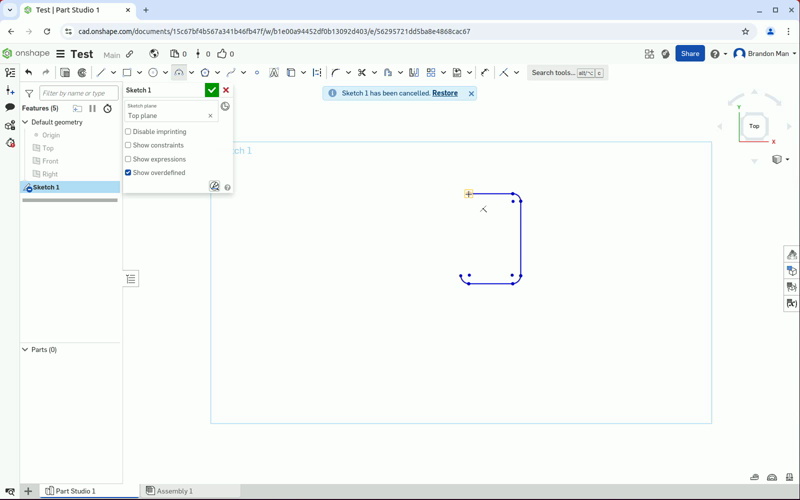
mouse_move(460, 201)
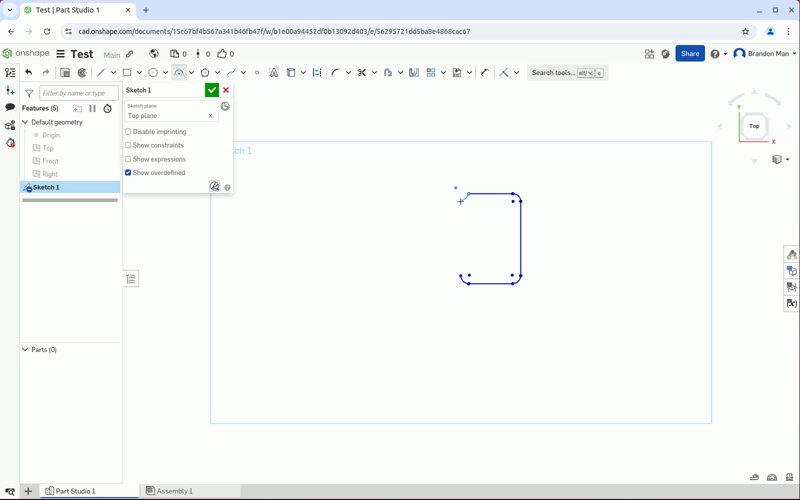
click(460, 201)
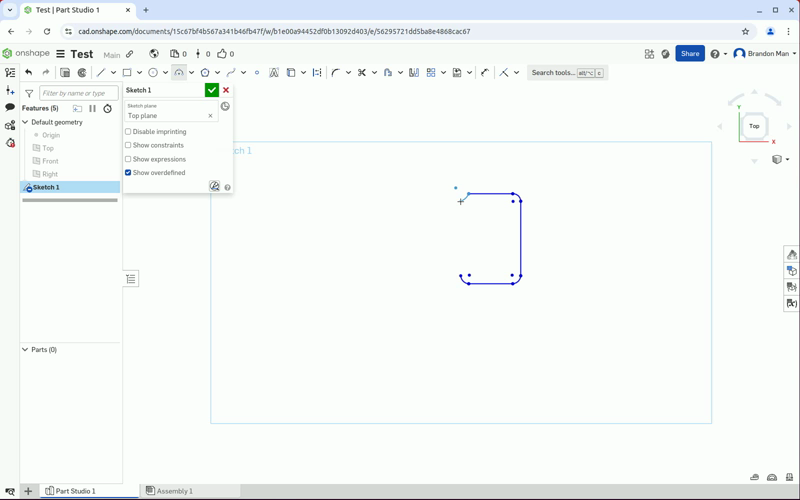
mouse_move(463, 195)
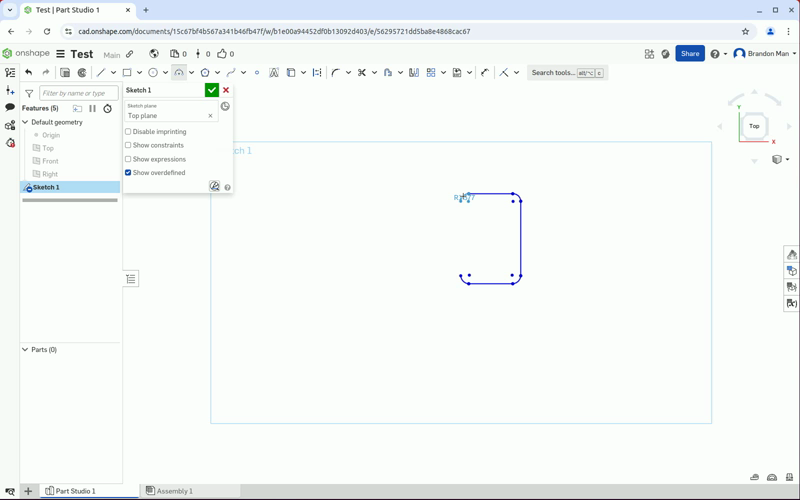
click(463, 195)
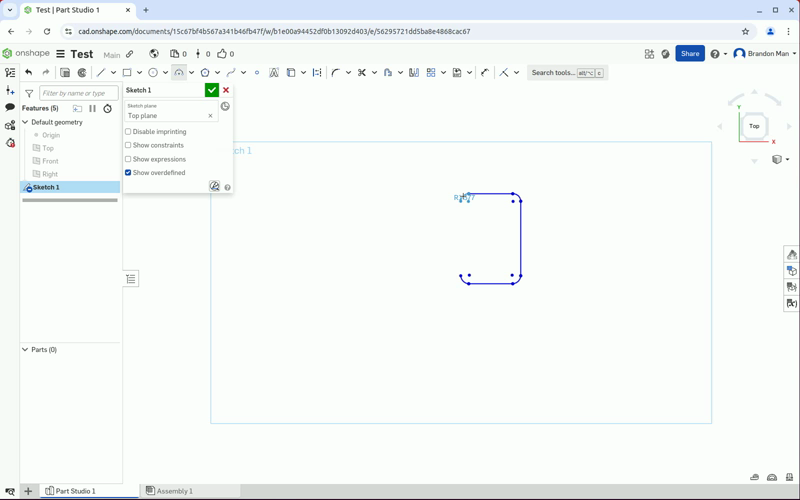
key_up(shift)
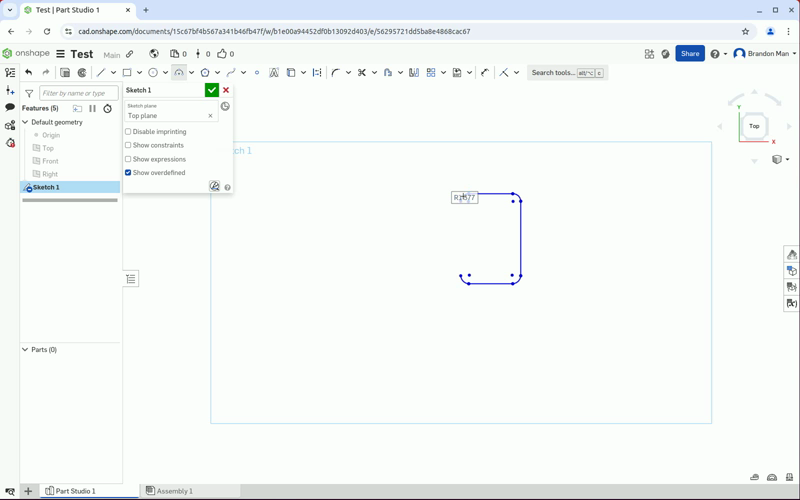
key(esc)
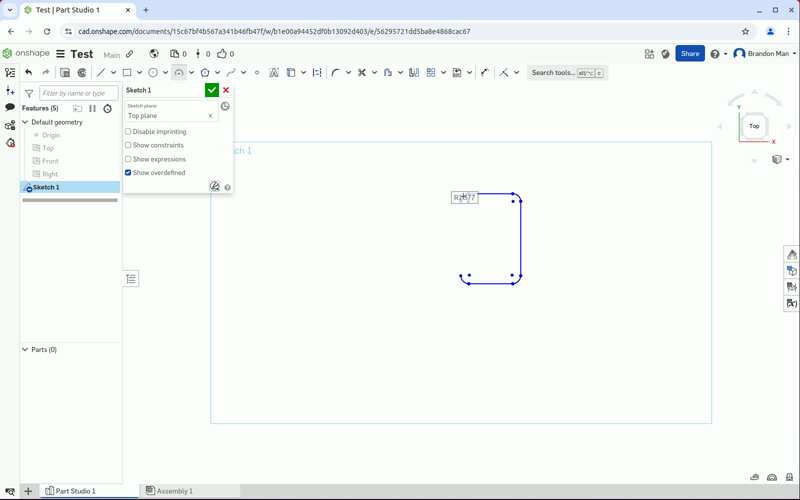
key(l)
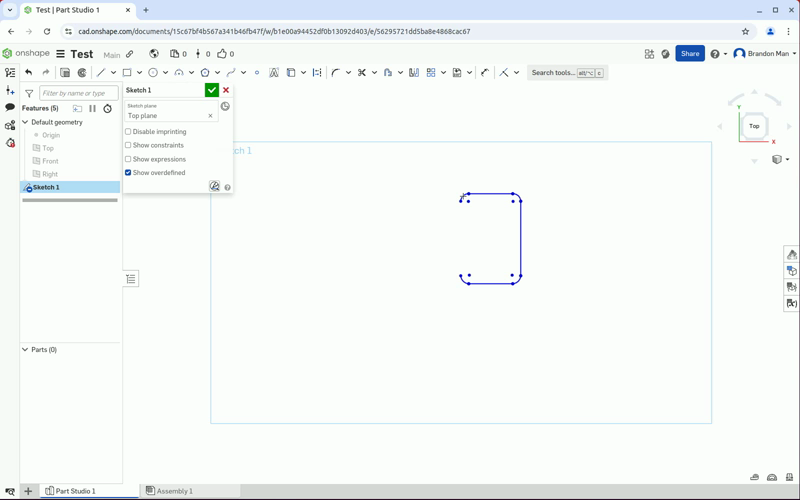
mouse_move(460, 201)
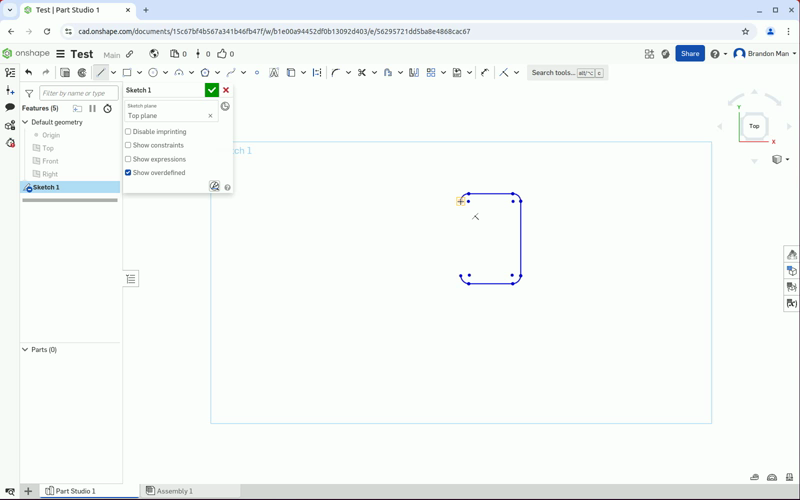
click(460, 201)
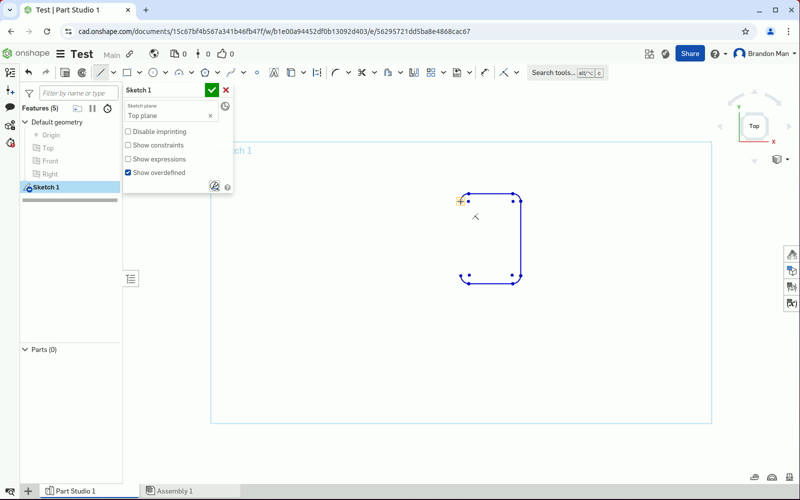
key_down(shift)
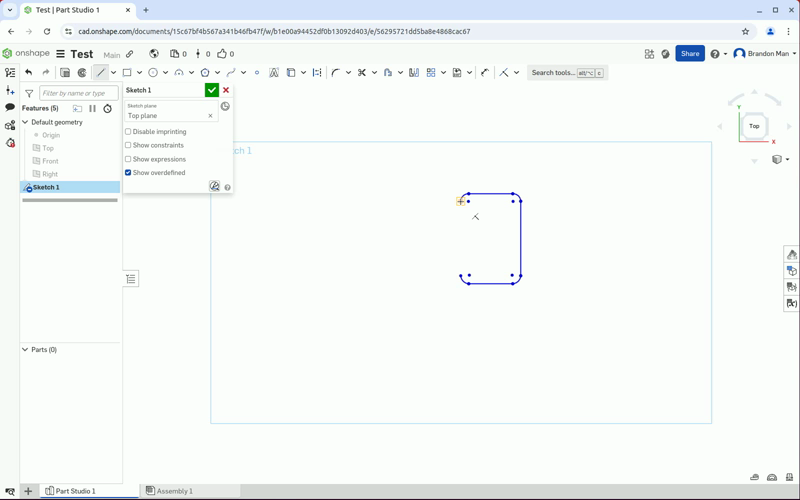
mouse_move(460, 275)
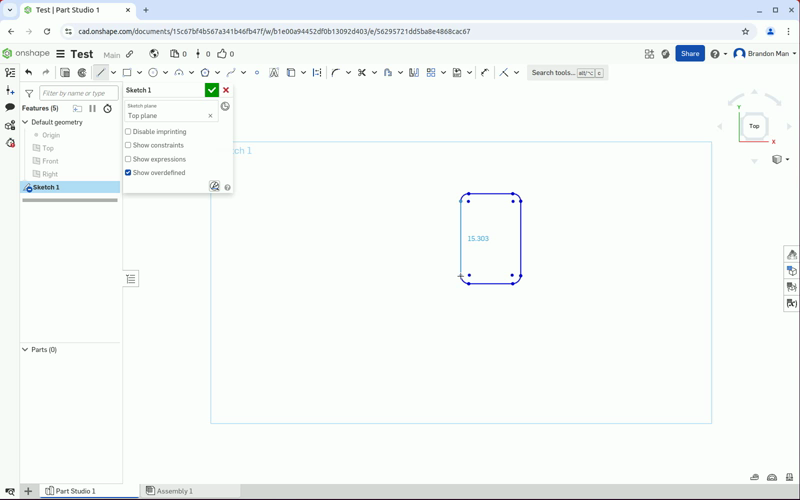
key_up(shift)
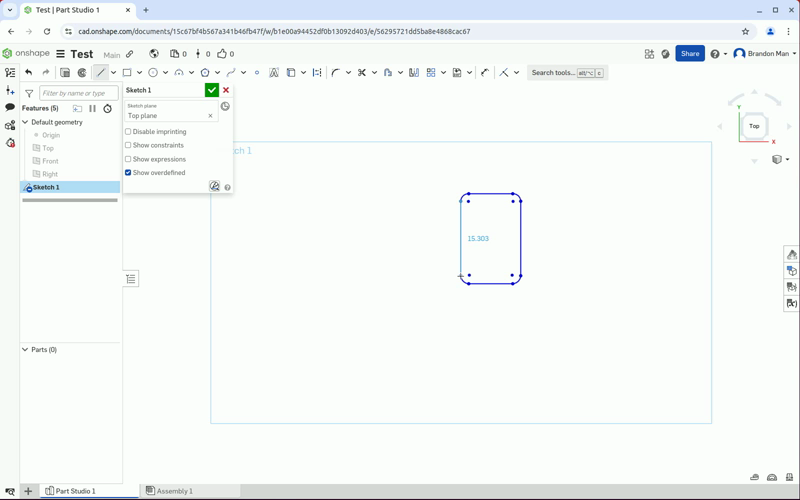
click(460, 275)
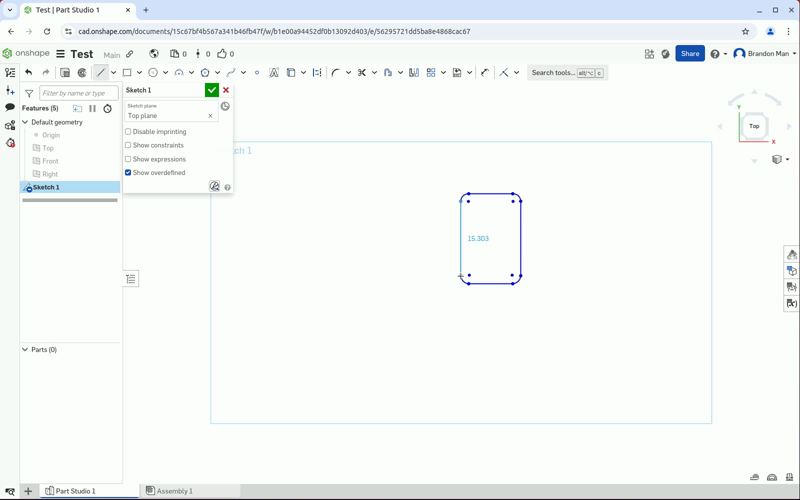
key(esc)
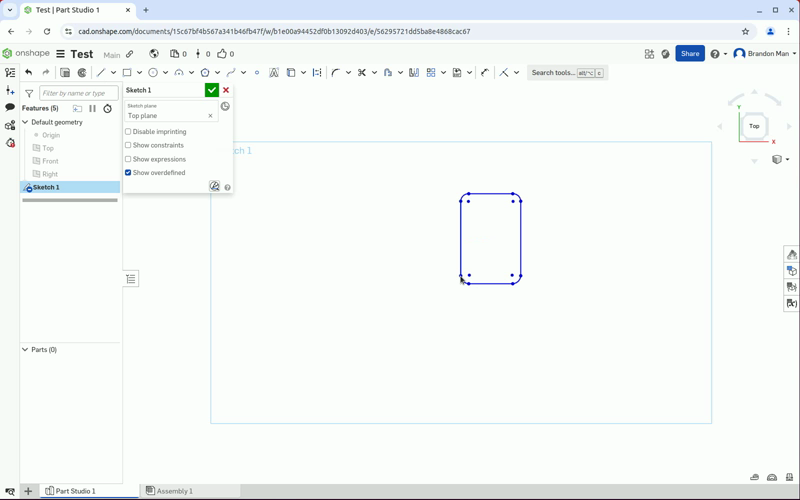
mouse_move(501, 257)
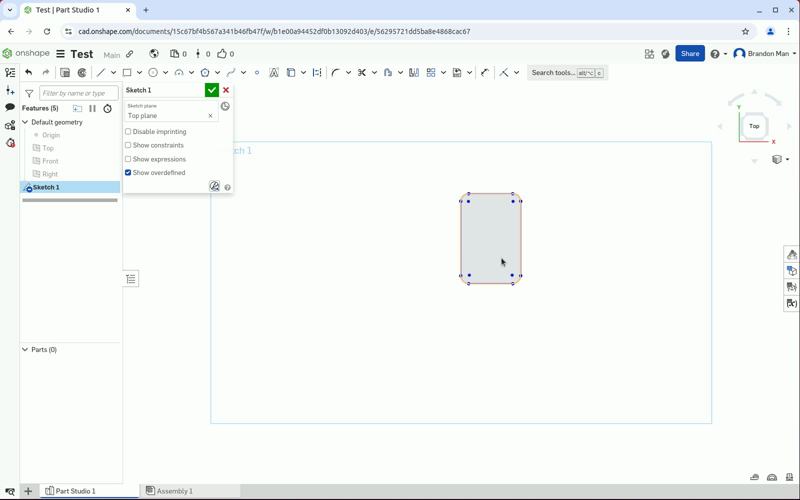
click(501, 257)
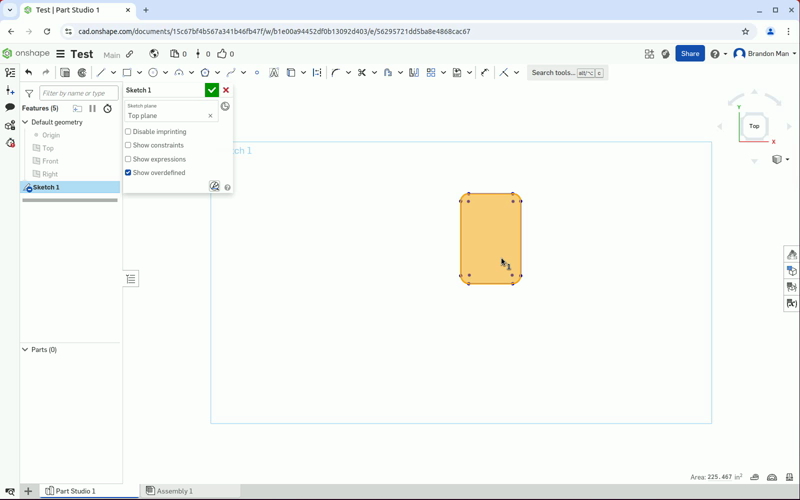
mouse_move(73, 352)
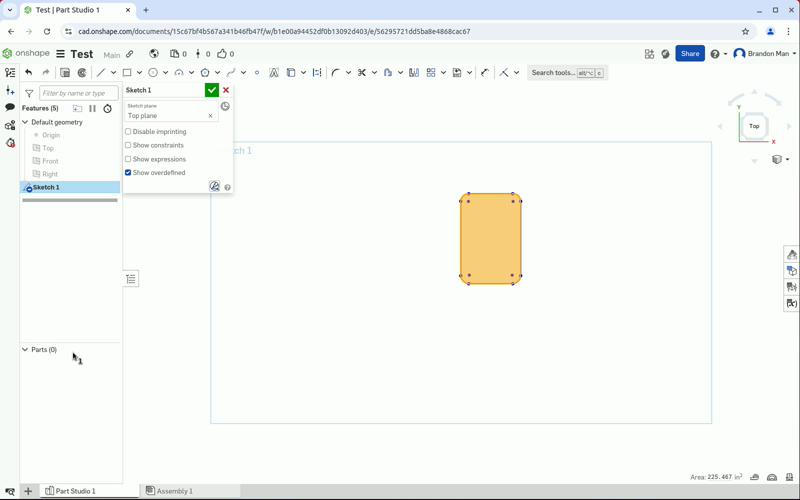
key(shift+y)
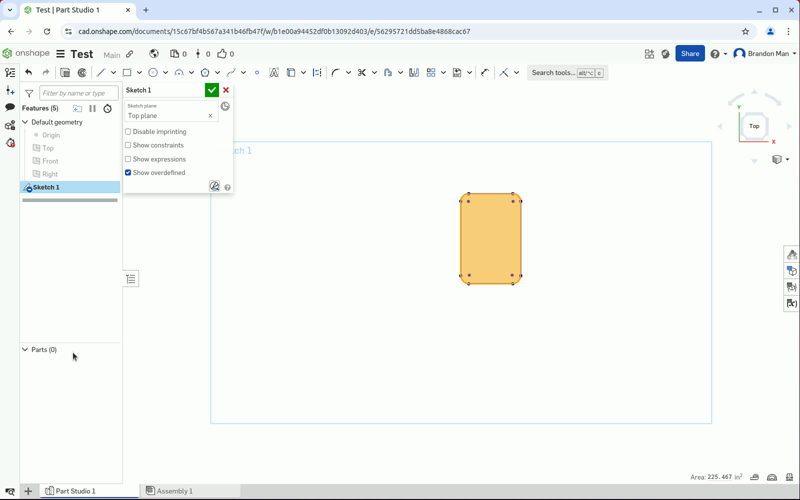
key(shift+e)
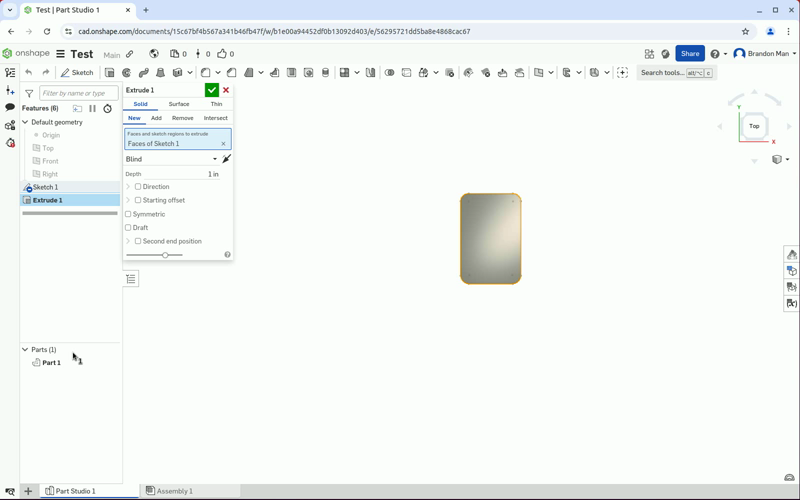
mouse_move(143, 106)
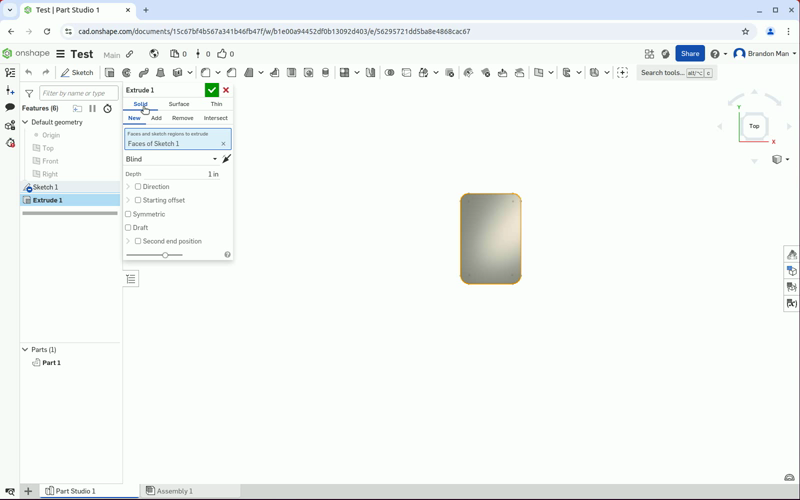
click(143, 106)
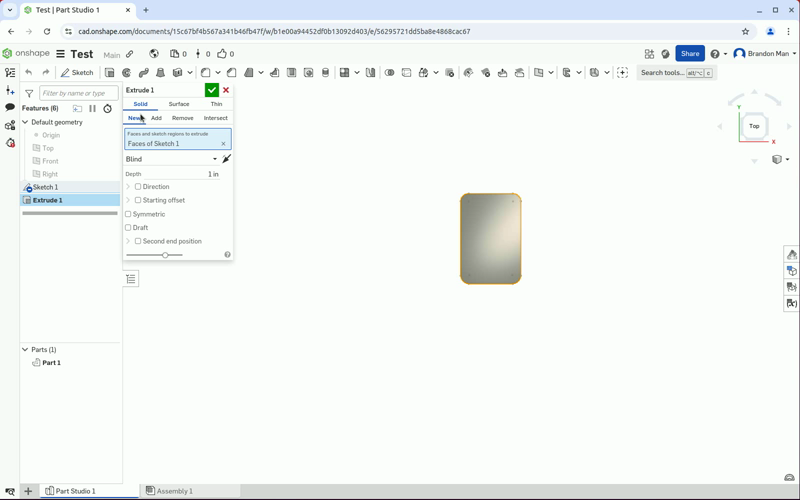
mouse_move(137, 120)
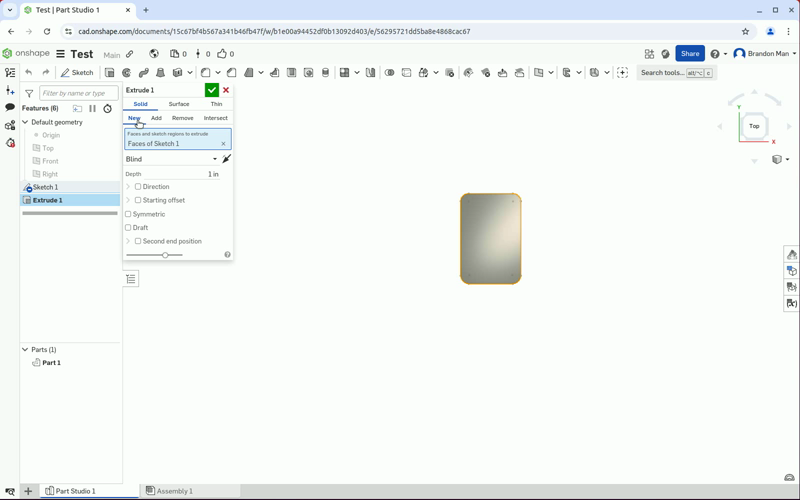
click(137, 120)
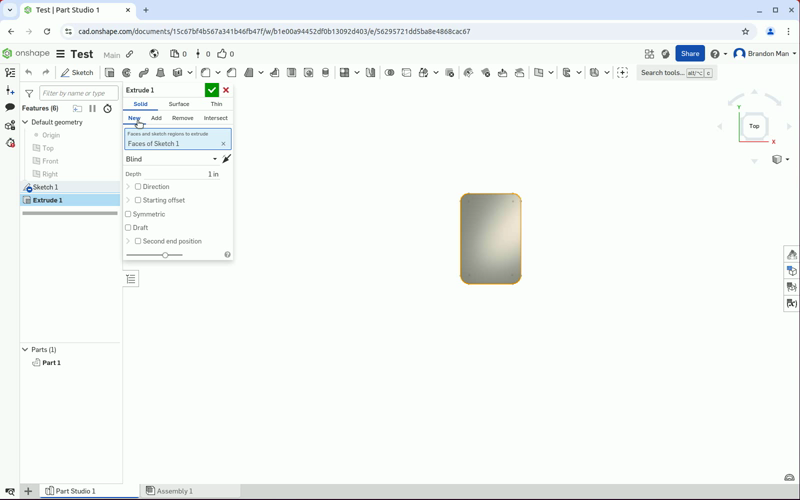
key(tab, 4)
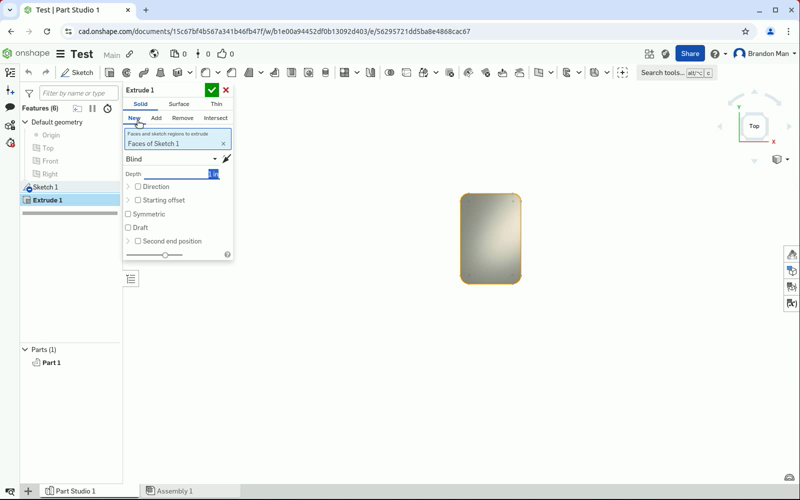
text(0.241)
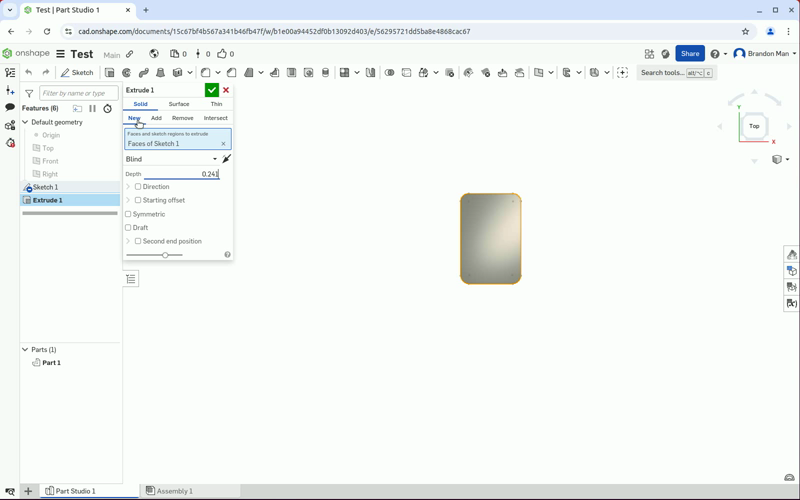
key(enter)
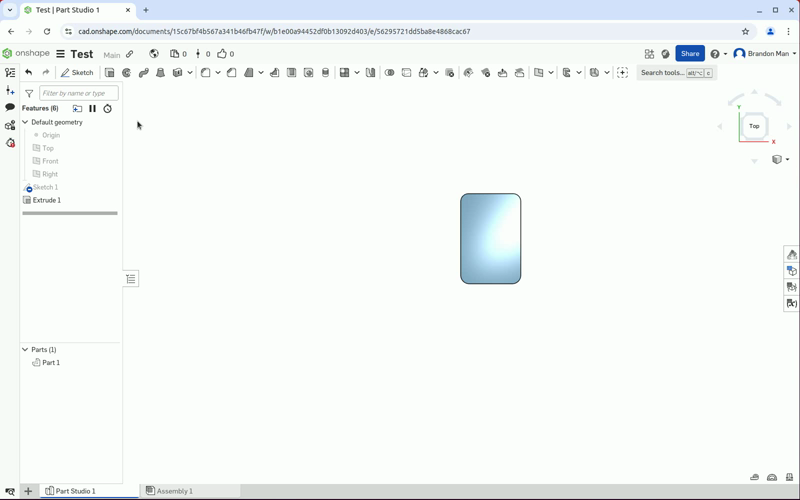
key(shift+h)
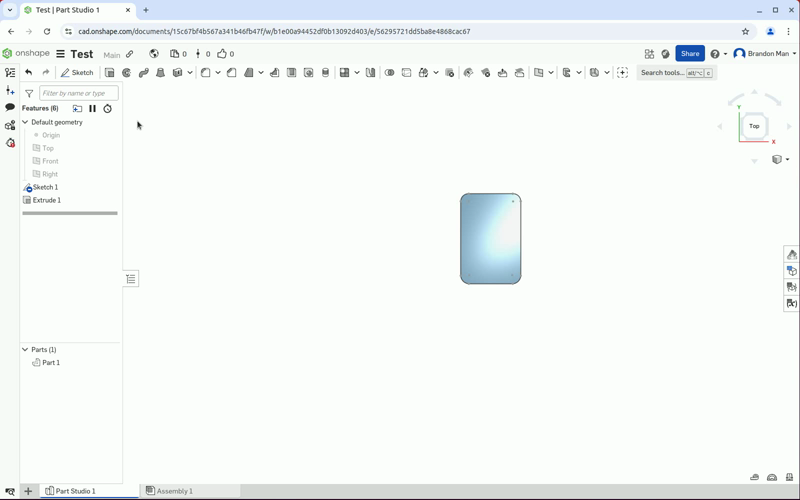
key(shift+h)
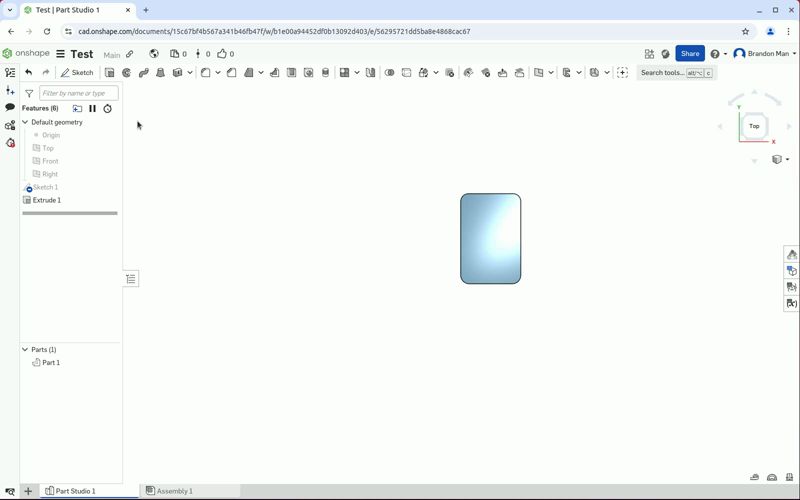
mouse_move(73, 189)
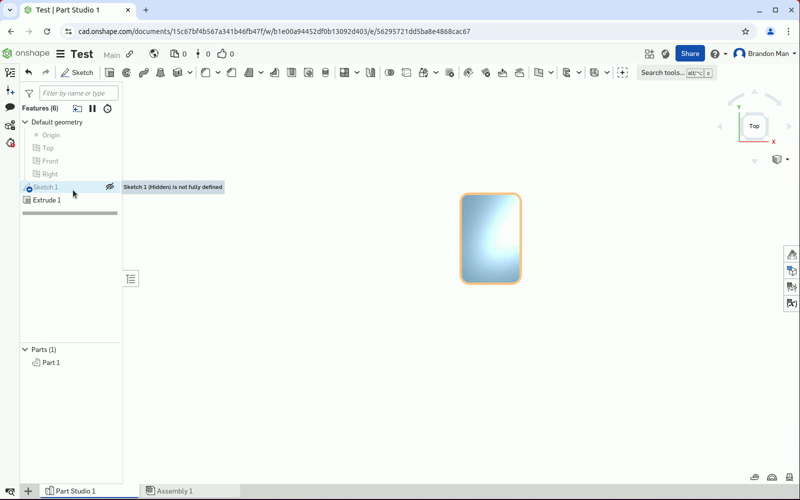
click(73, 189)
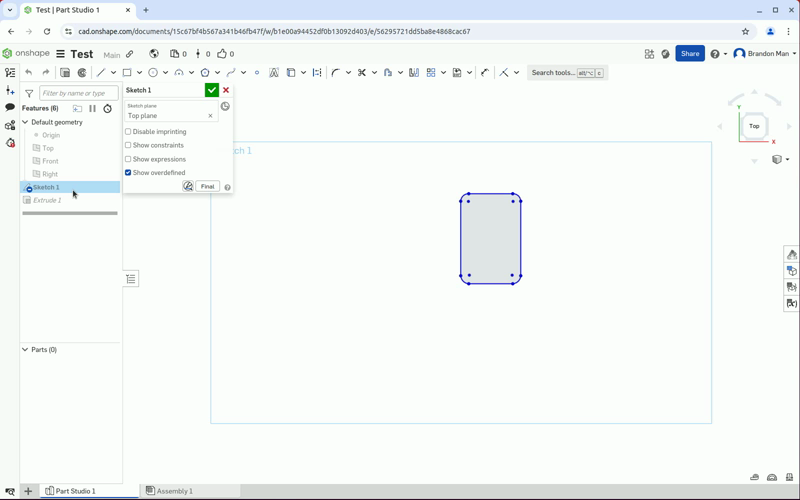
mouse_move(229, 92)
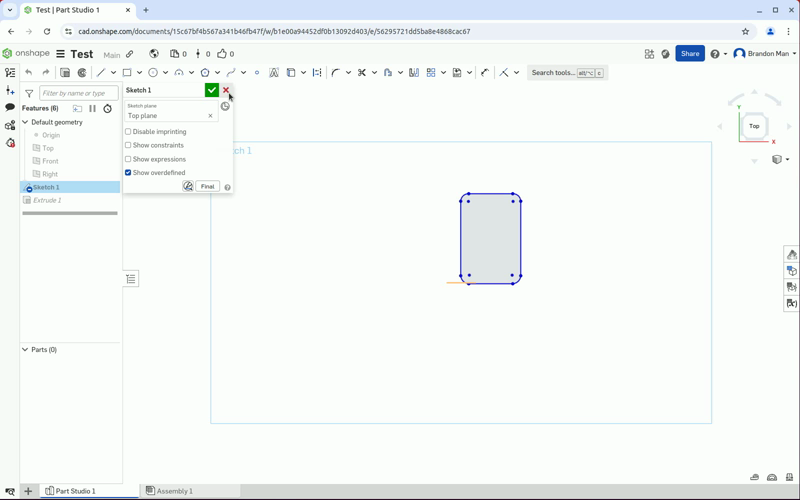
click(229, 92)
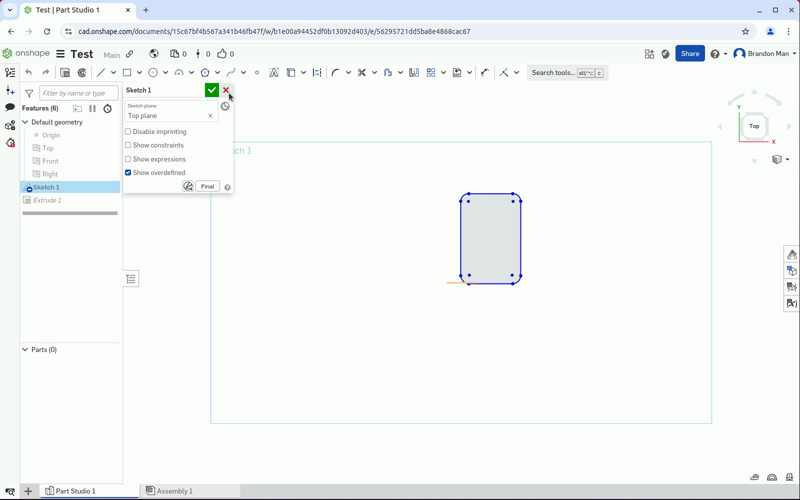
key(shift+s)
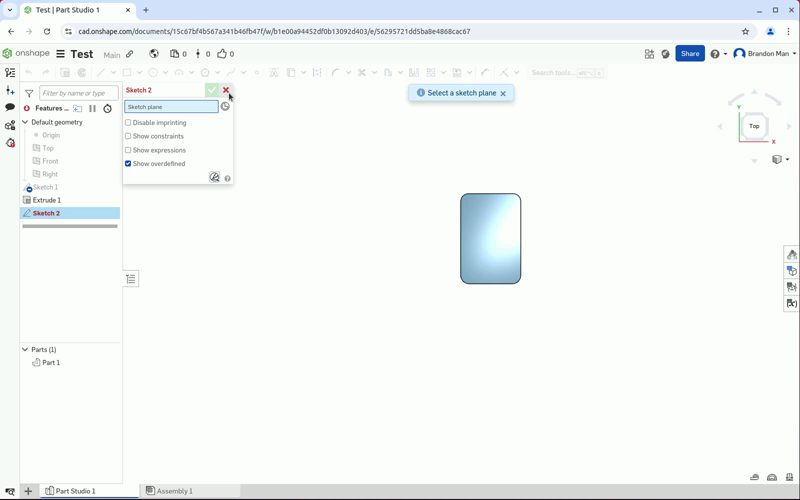
mouse_move(73, 150)
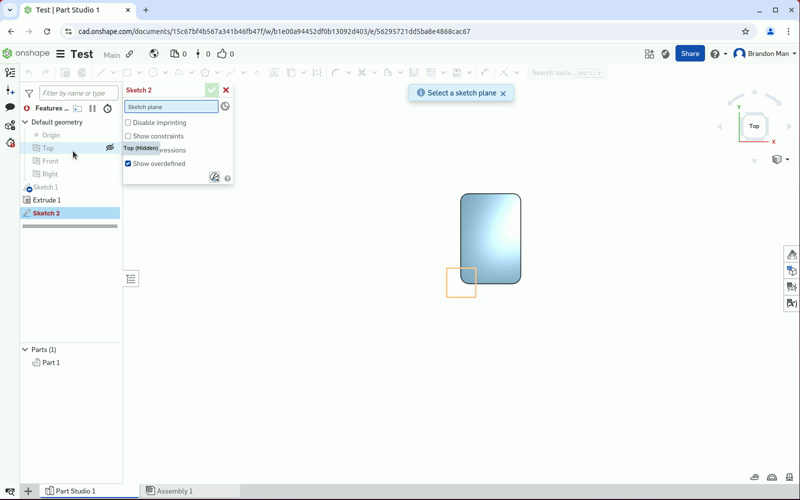
click(73, 150)
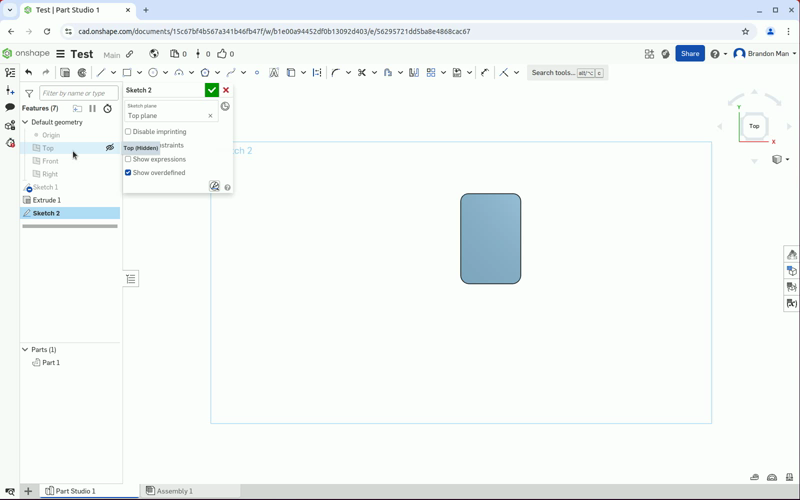
mouse_move(73, 352)
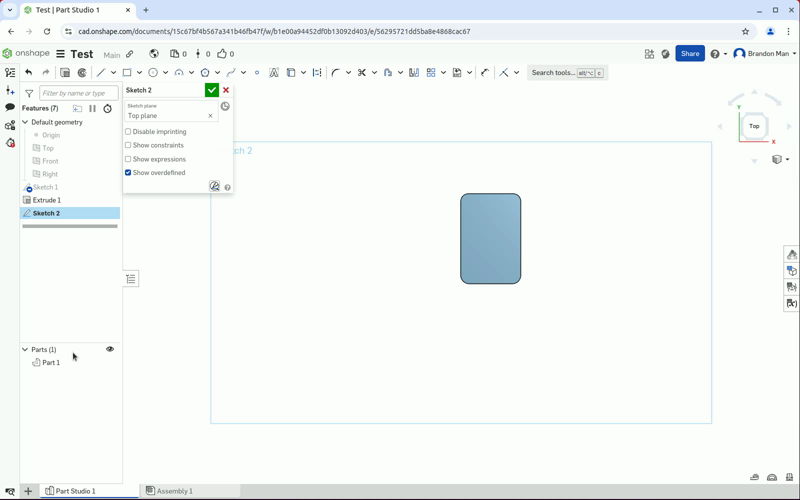
key(y)
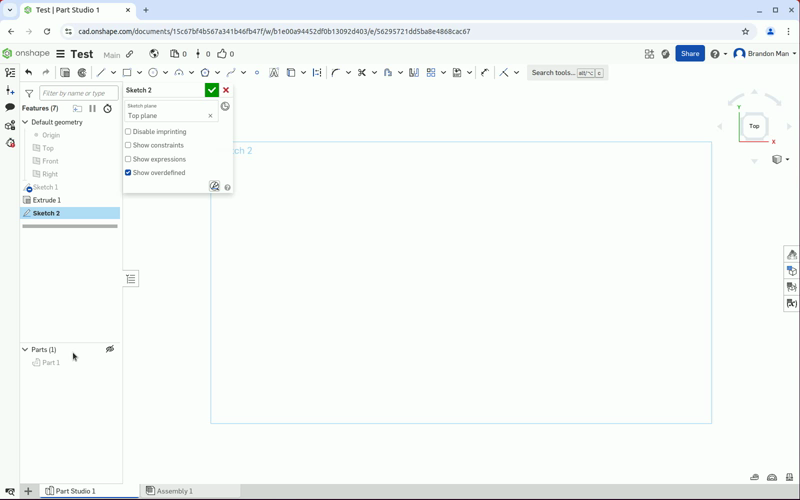
key(l)
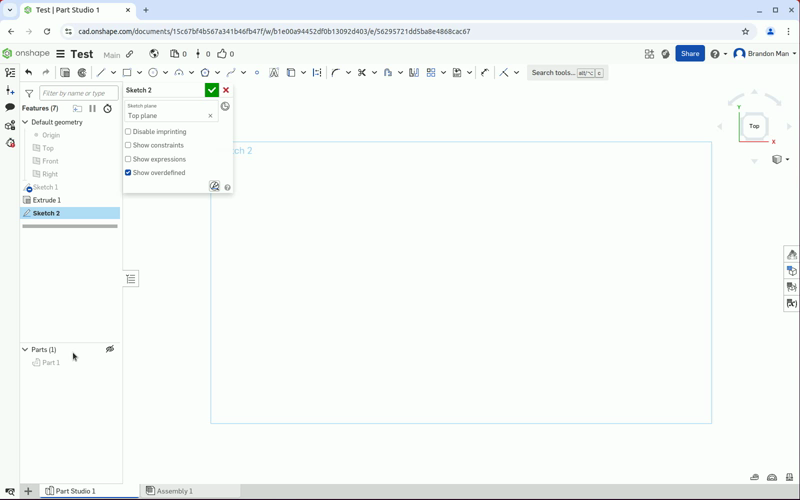
key_down(shift)
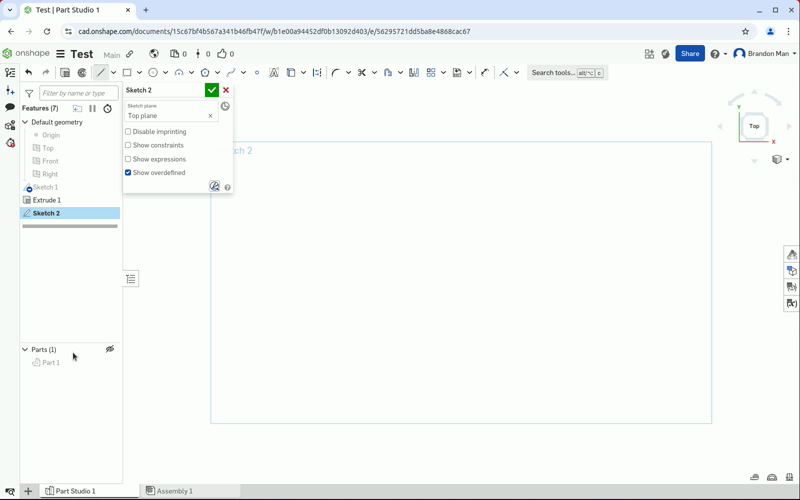
mouse_move(466, 320)
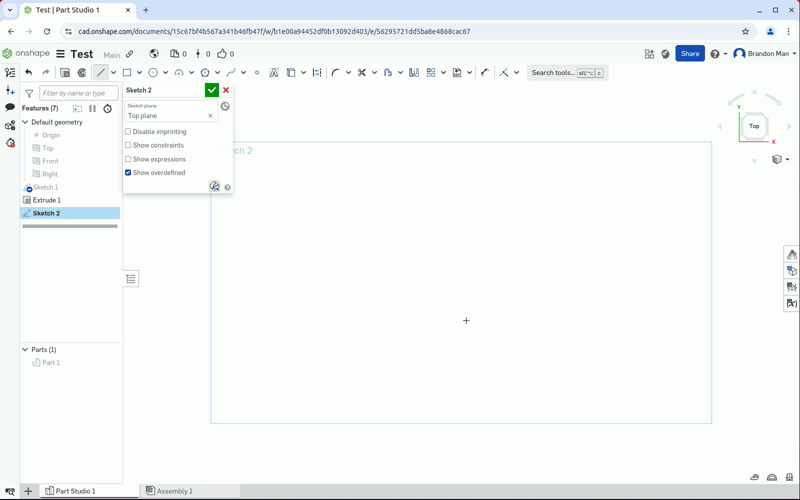
click(466, 320)
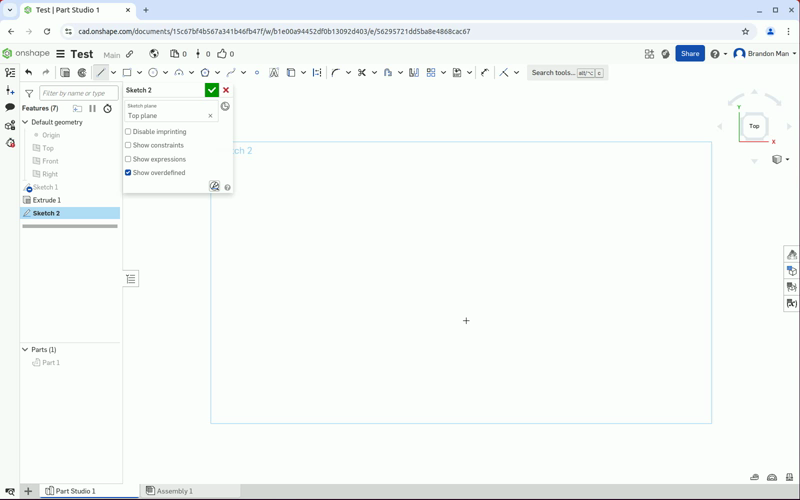
key_up(shift)
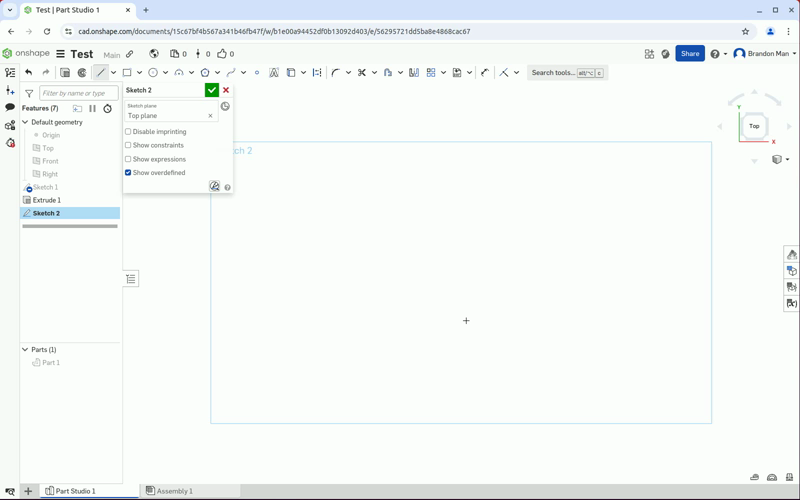
key_down(shift)
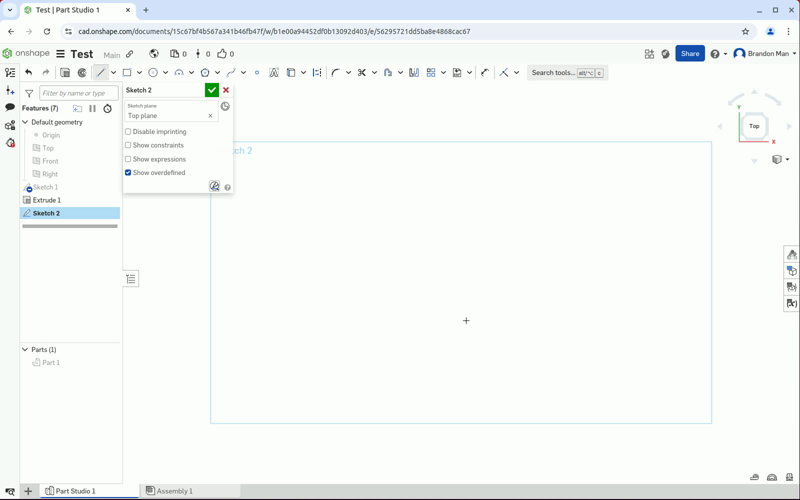
mouse_move(554, 305)
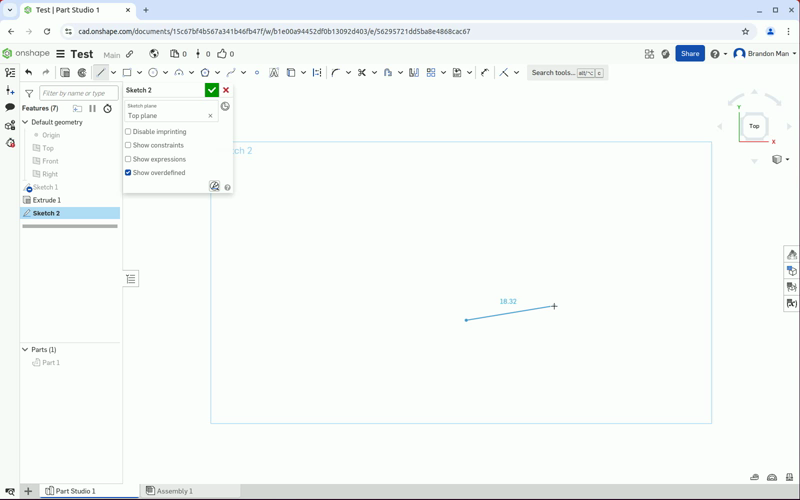
click(554, 305)
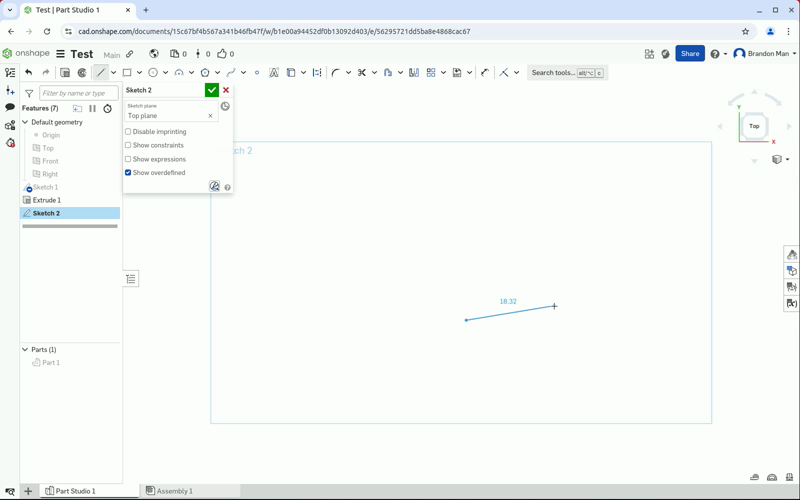
key_up(shift)
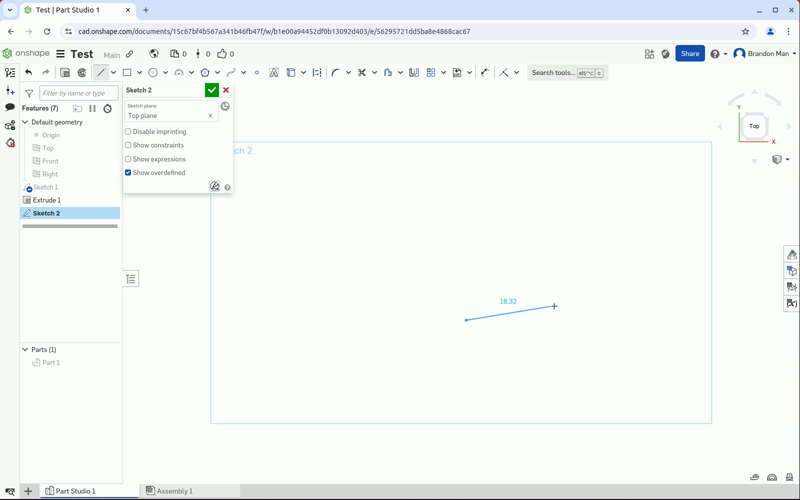
key(esc)
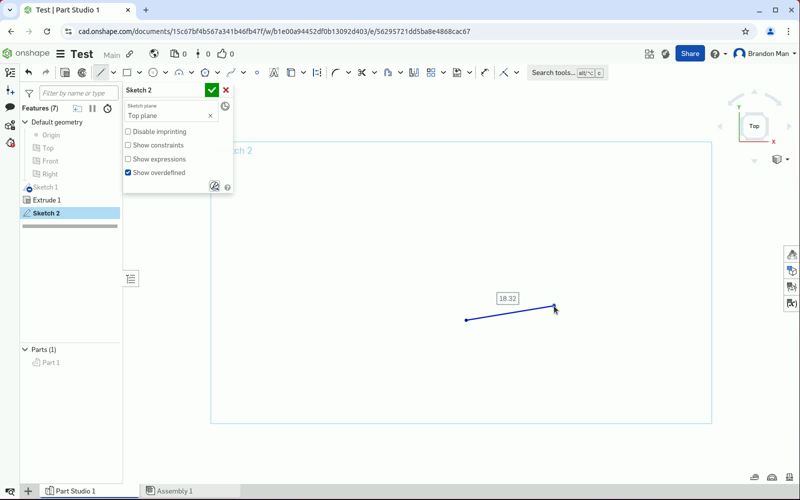
key(a)
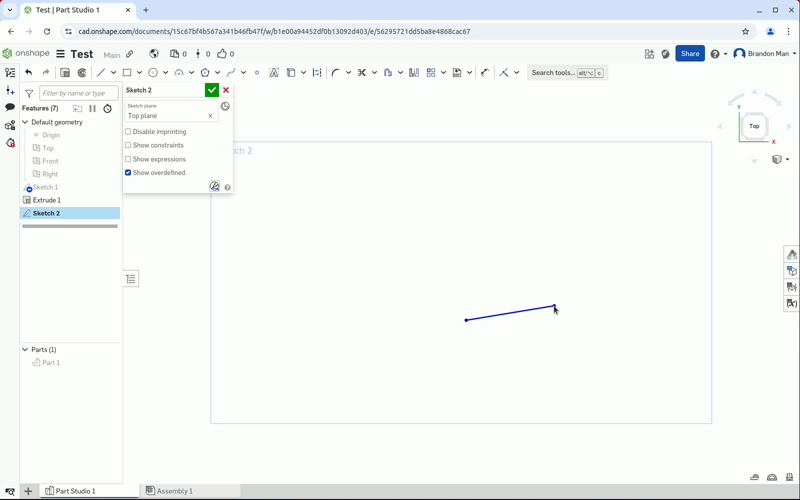
mouse_move(554, 305)
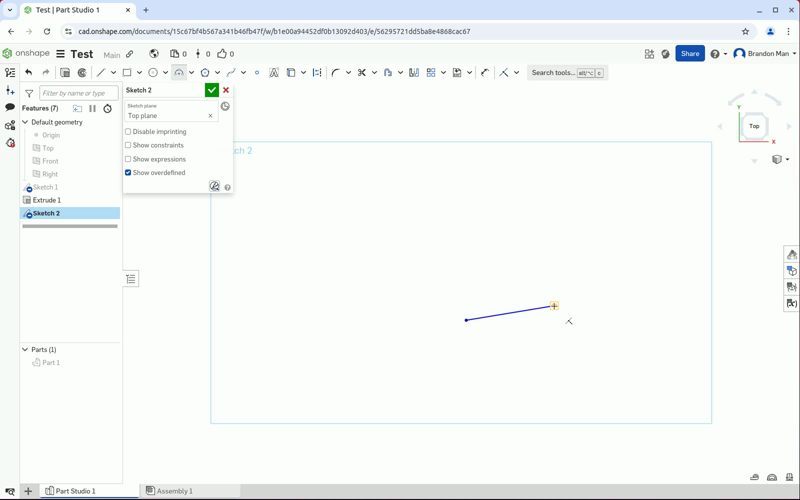
click(554, 305)
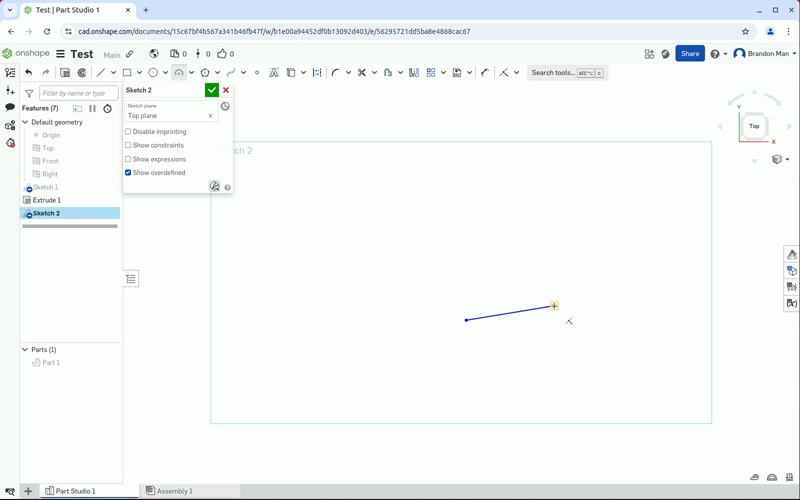
key_down(shift)
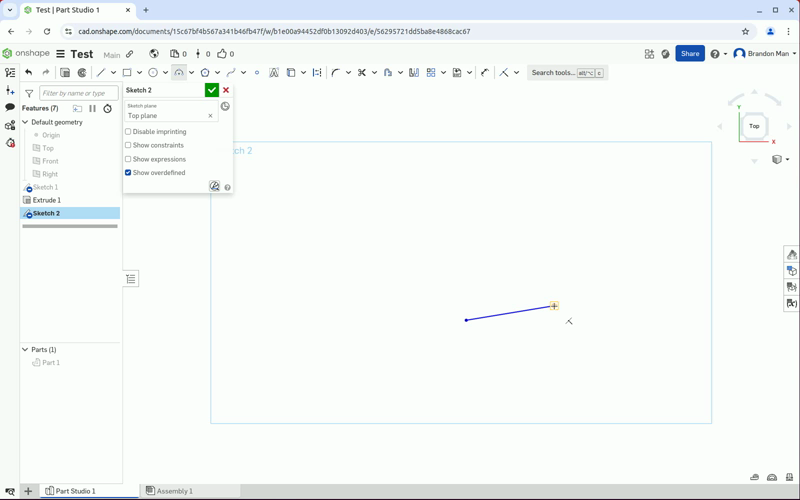
mouse_move(554, 261)
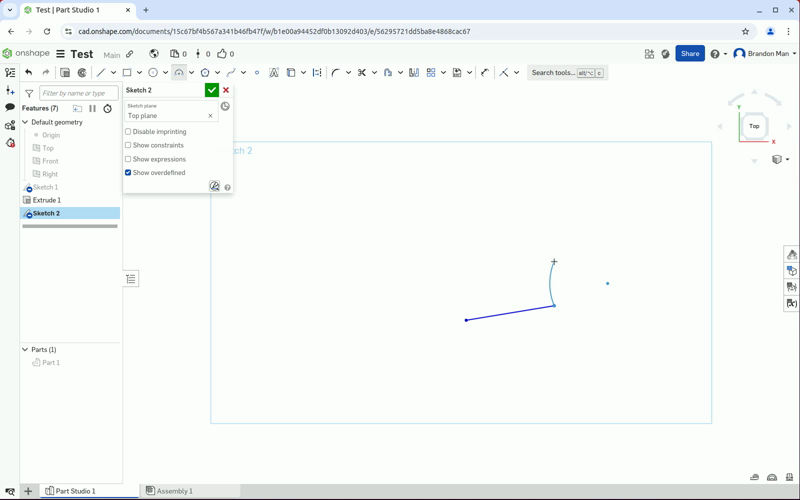
click(554, 261)
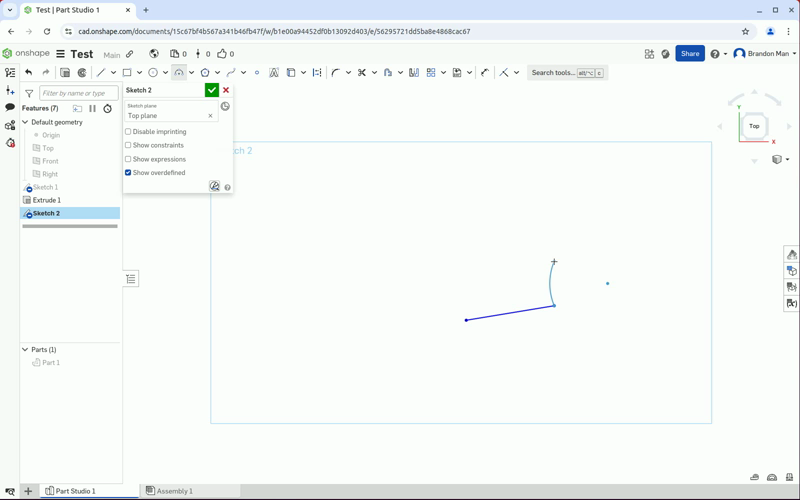
mouse_move(573, 283)
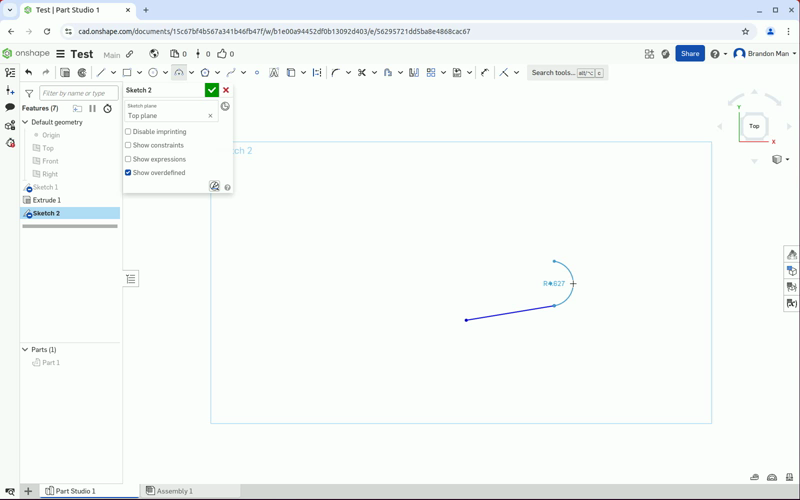
click(573, 283)
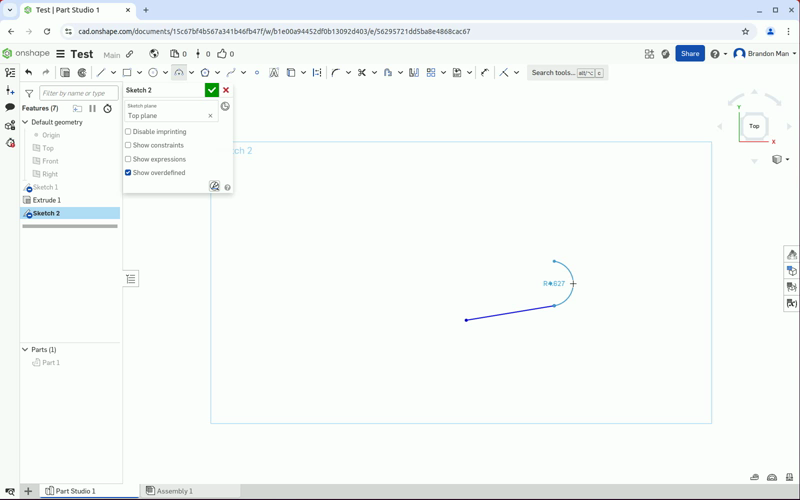
key_up(shift)
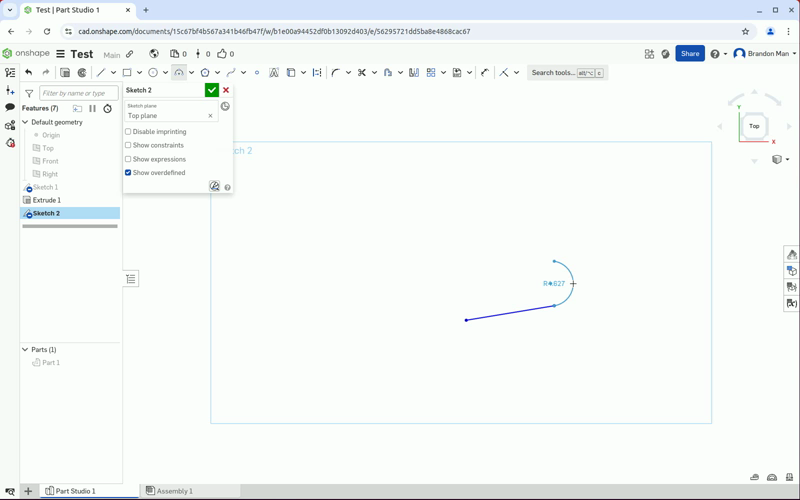
key(esc)
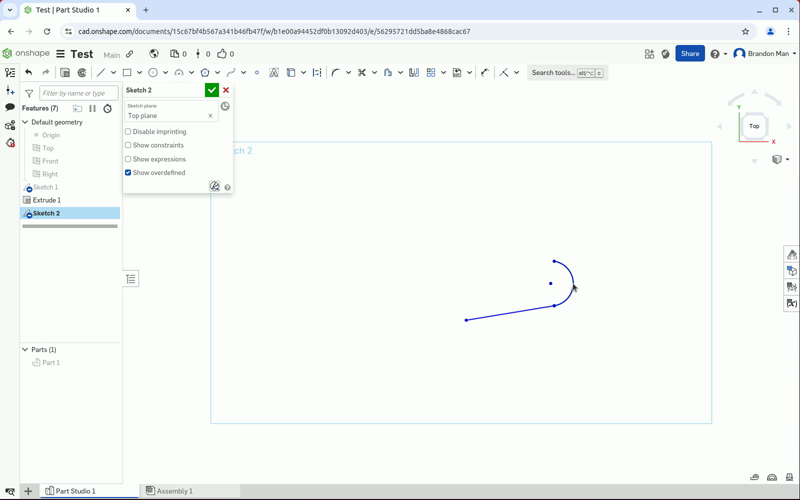
key(l)
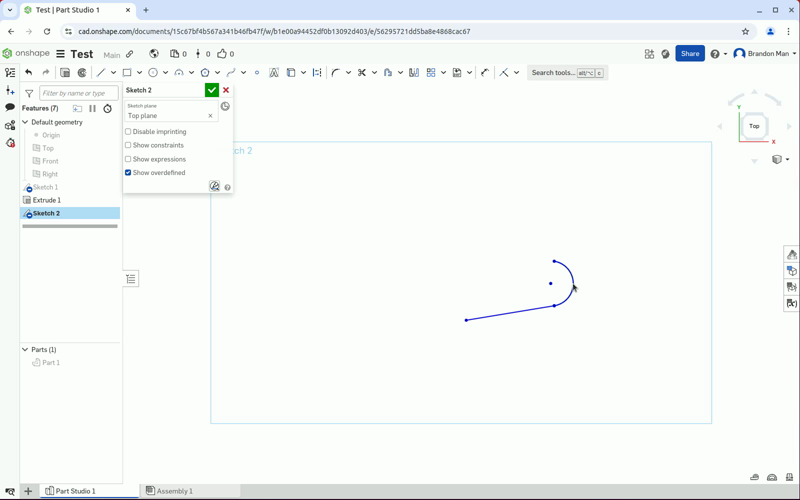
mouse_move(554, 261)
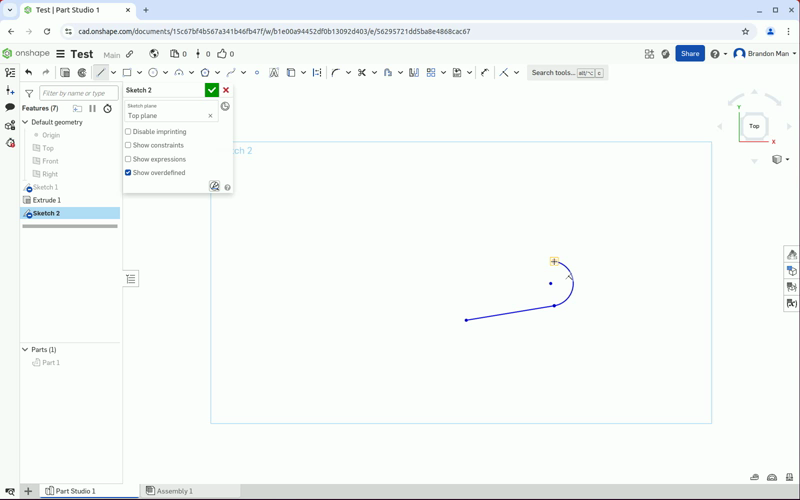
click(554, 261)
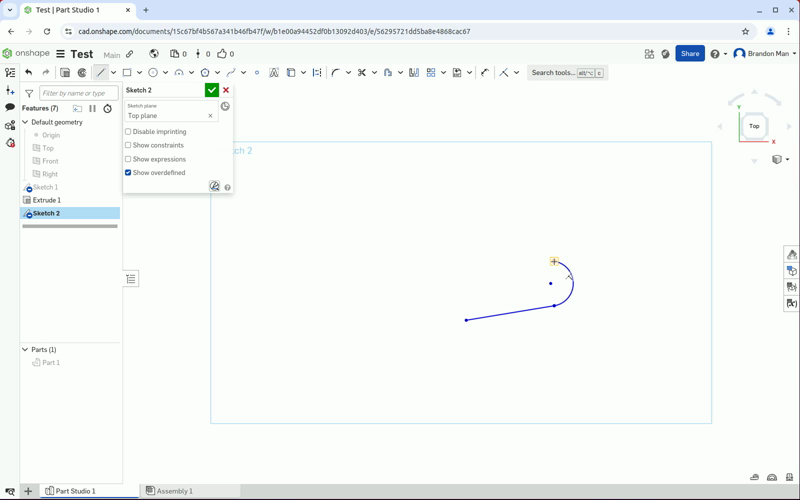
key_down(shift)
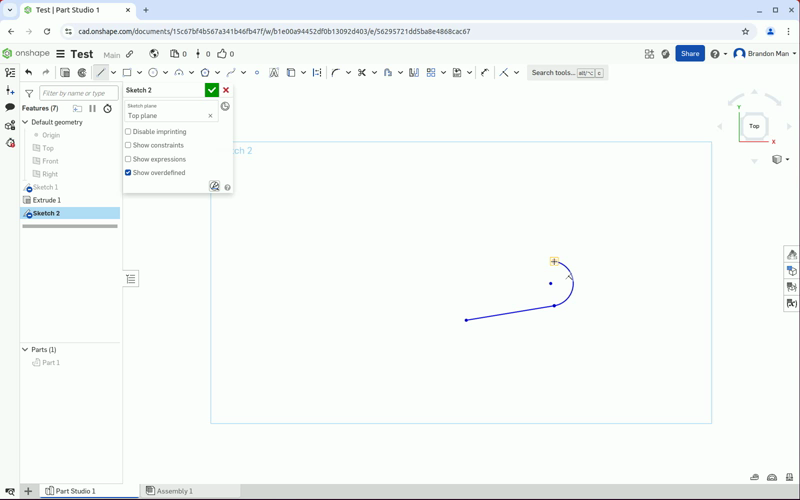
mouse_move(466, 246)
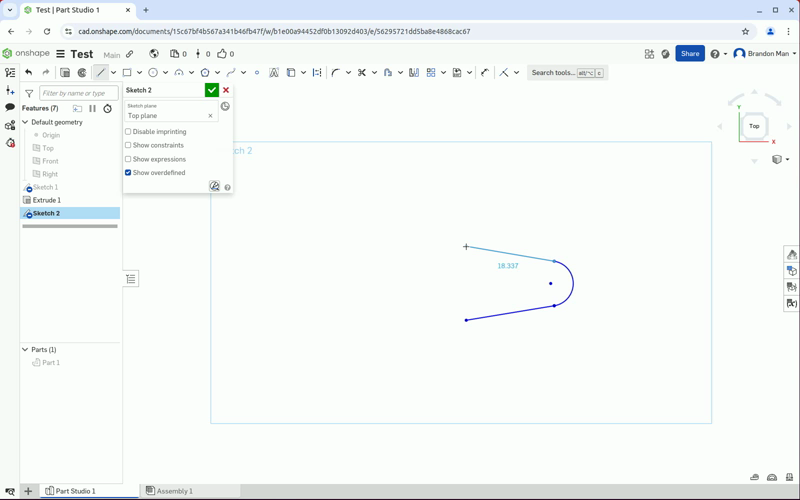
click(466, 246)
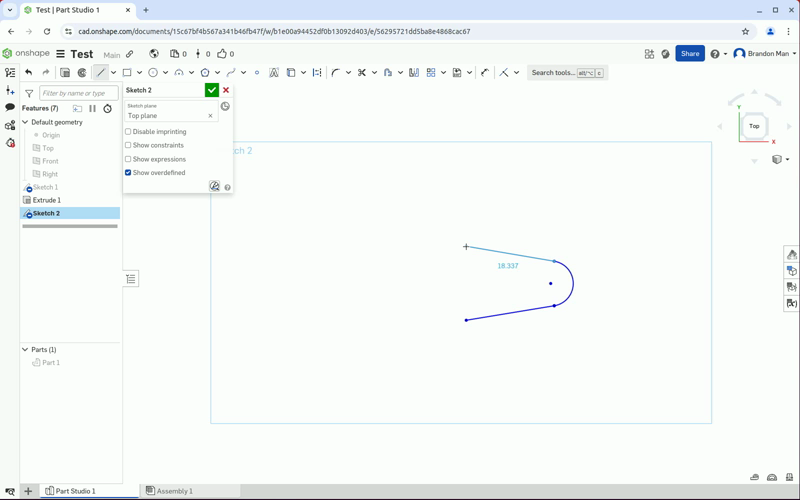
key_up(shift)
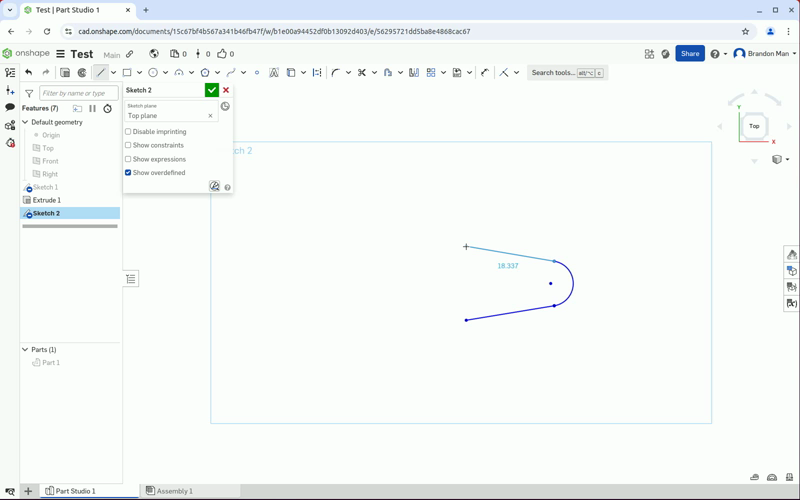
key(esc)
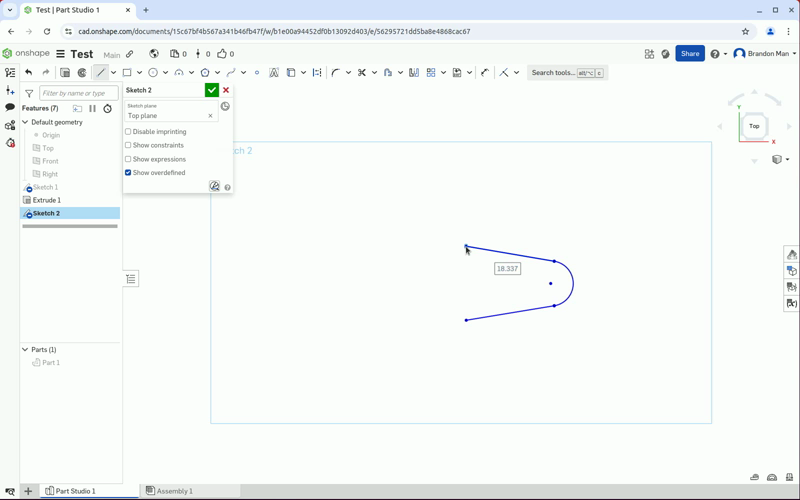
key(a)
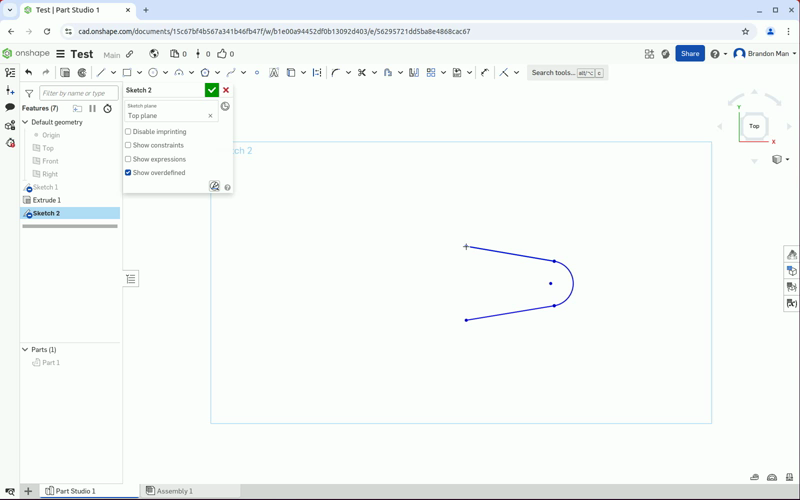
mouse_move(466, 246)
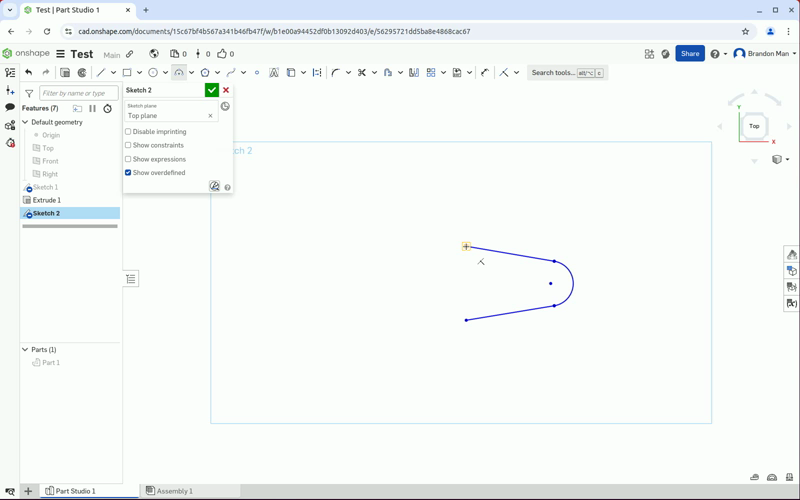
click(466, 246)
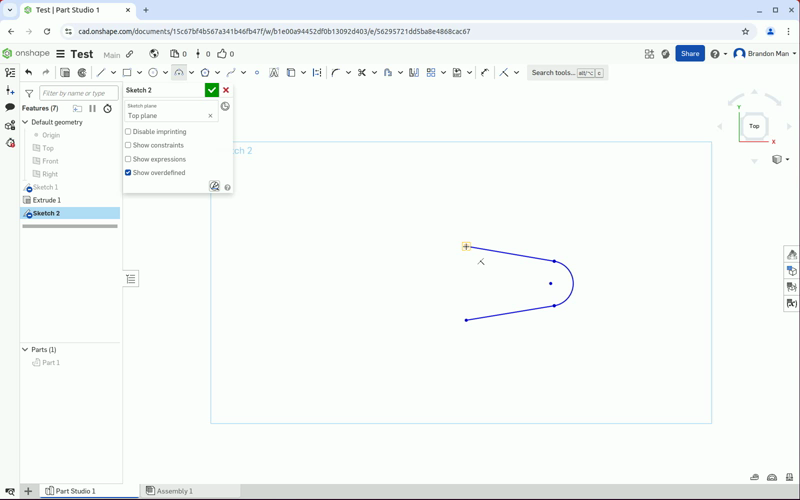
mouse_move(466, 320)
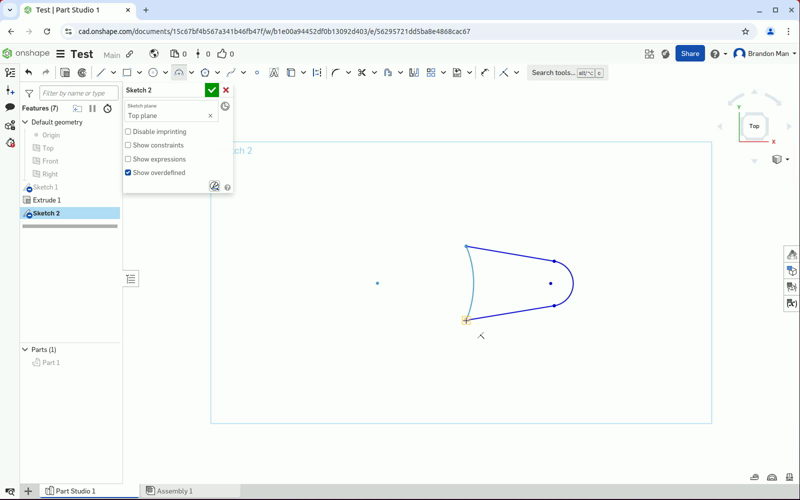
click(466, 320)
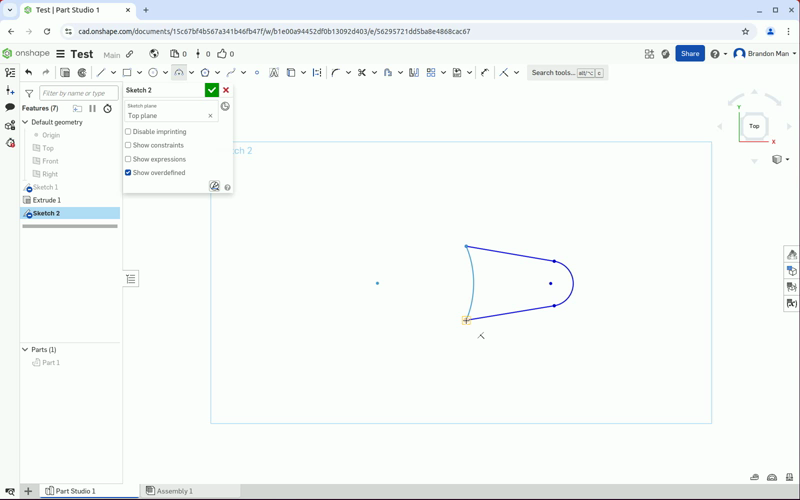
key_down(shift)
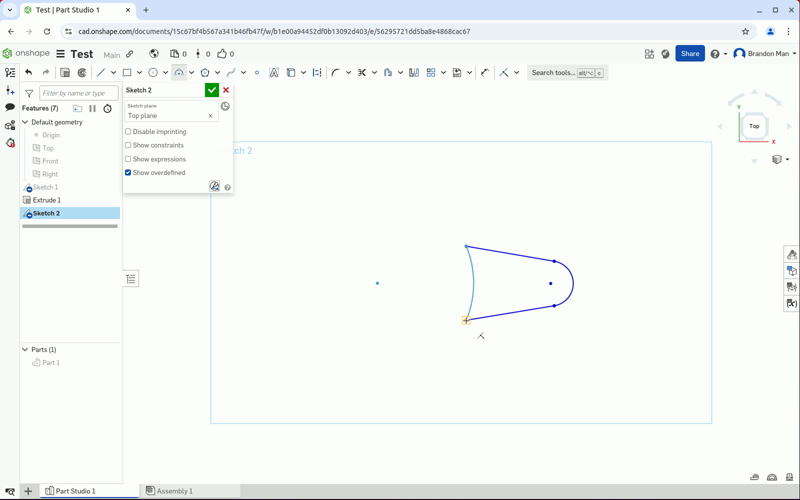
mouse_move(422, 283)
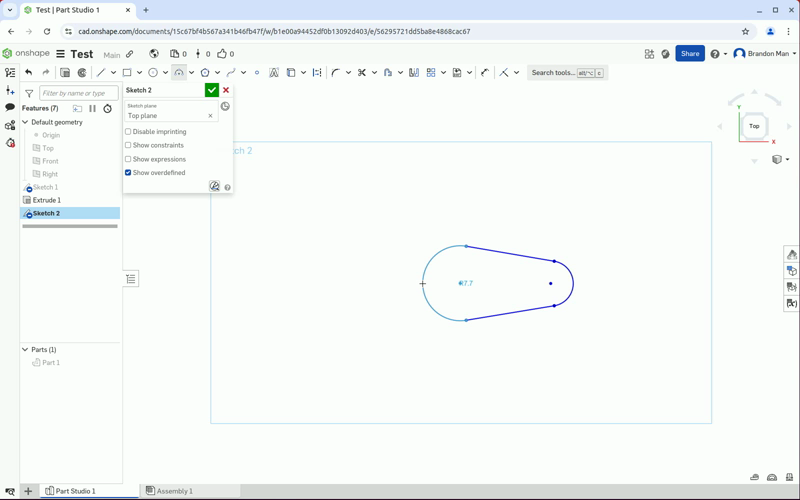
click(422, 283)
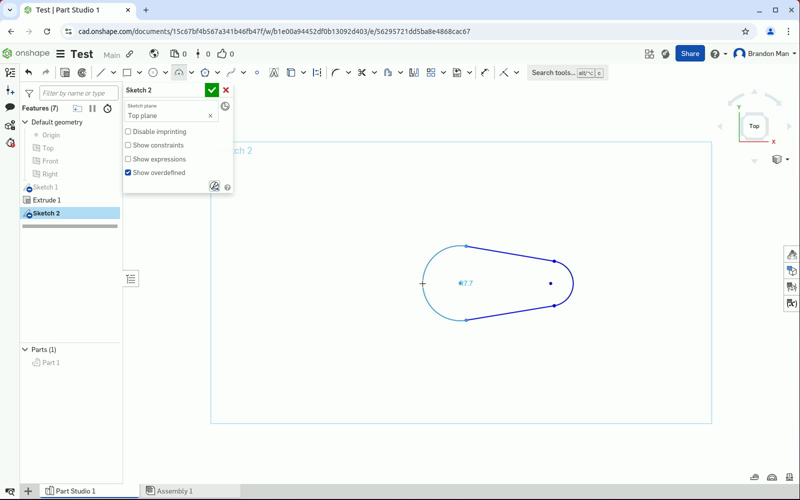
key_up(shift)
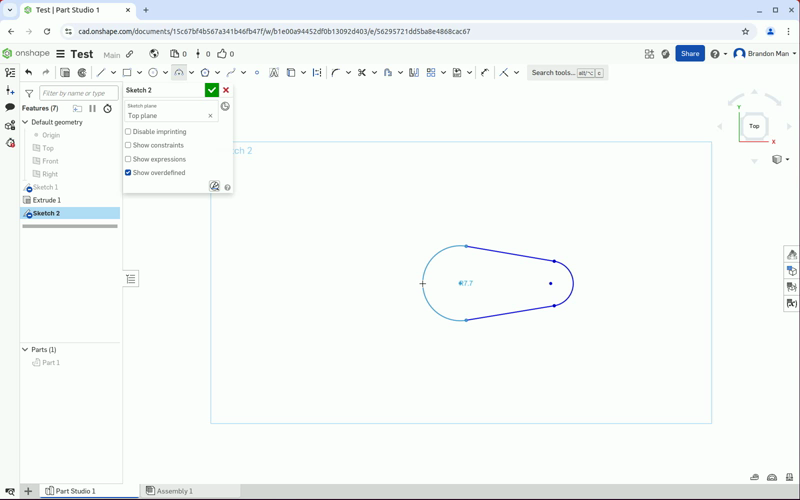
key(esc)
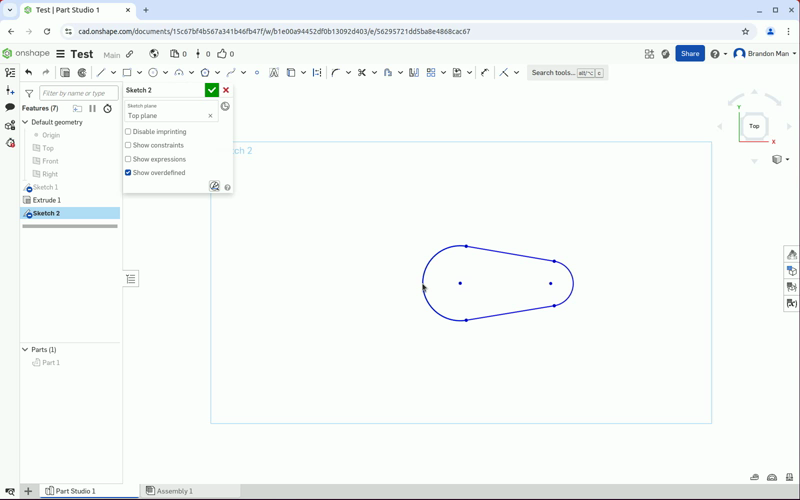
key(c)
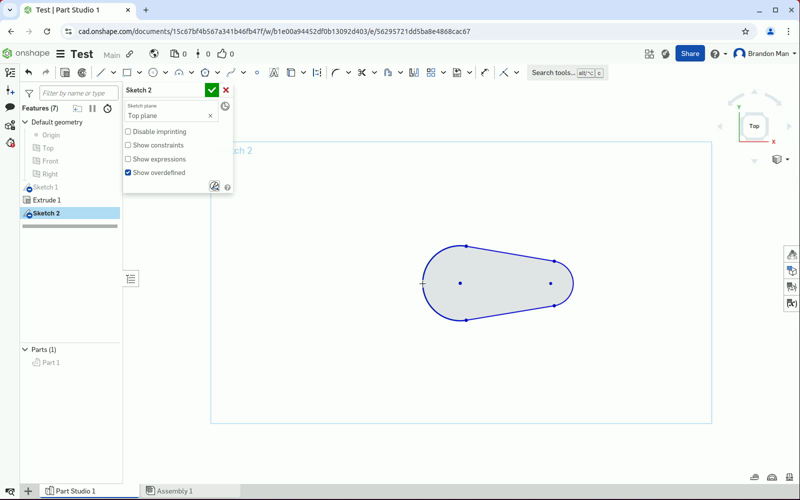
key_down(shift)
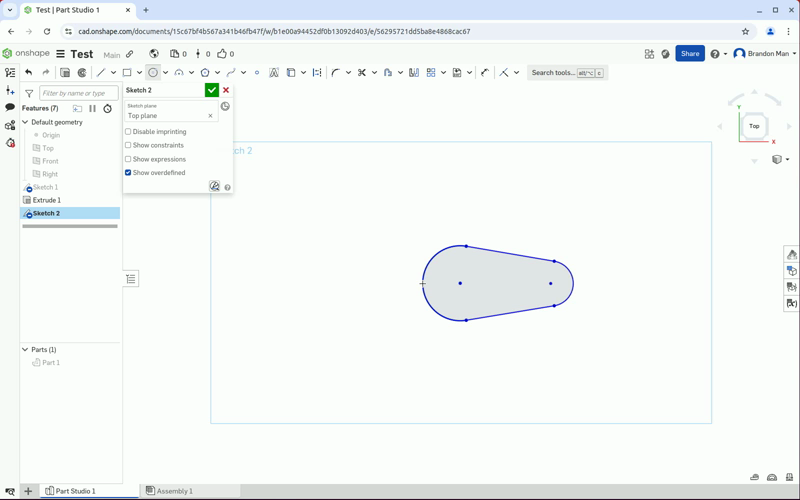
mouse_move(459, 283)
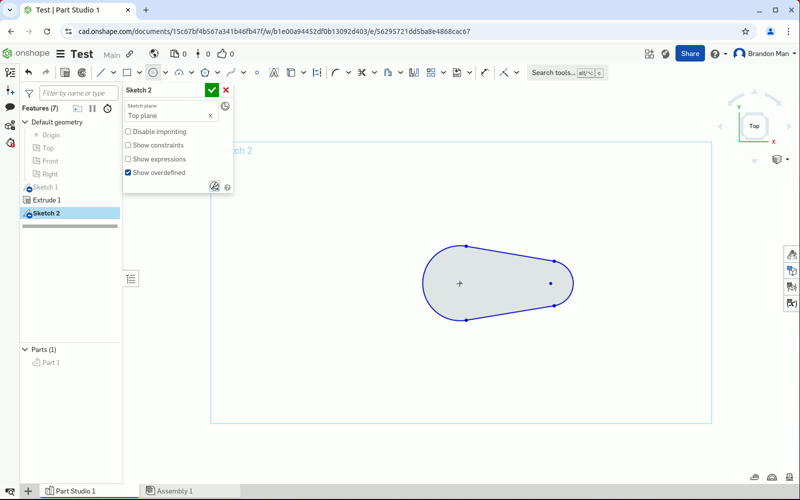
click(459, 283)
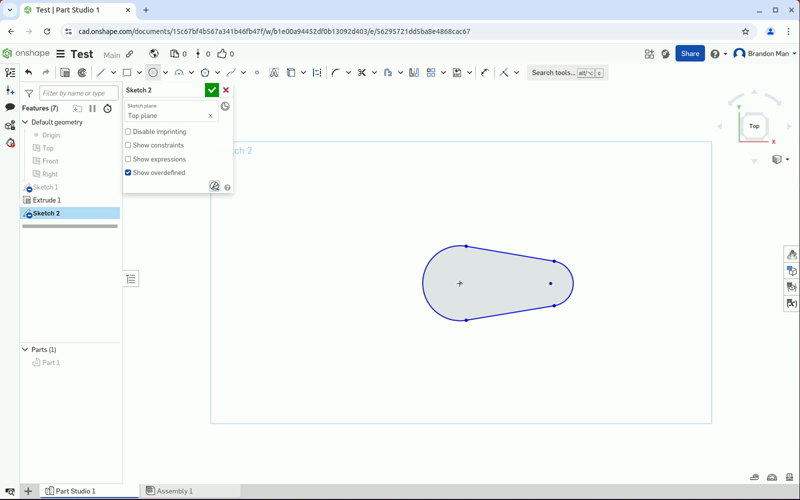
key_up(shift)
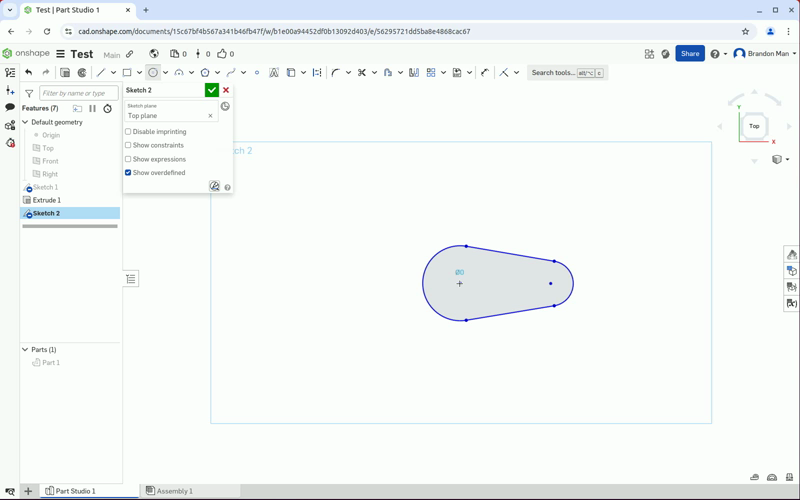
mouse_move(470, 283)
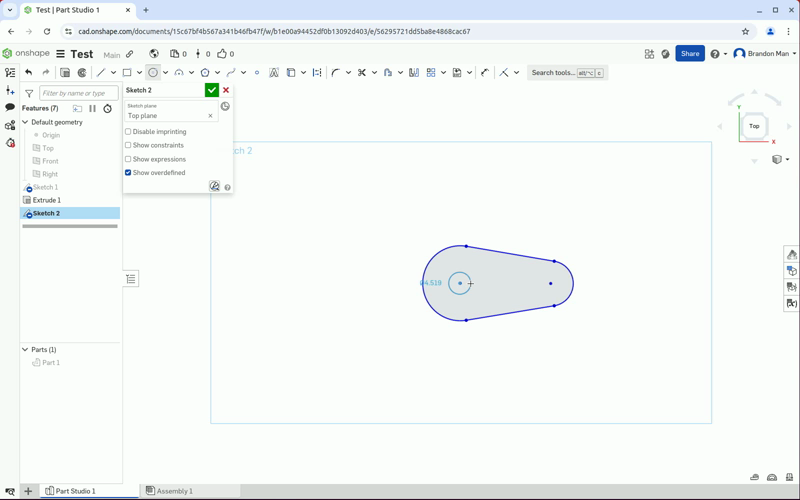
click(470, 283)
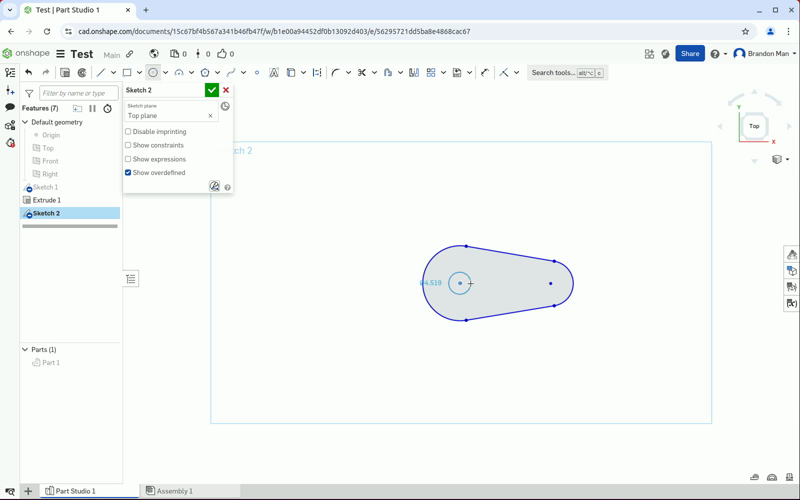
key(esc)
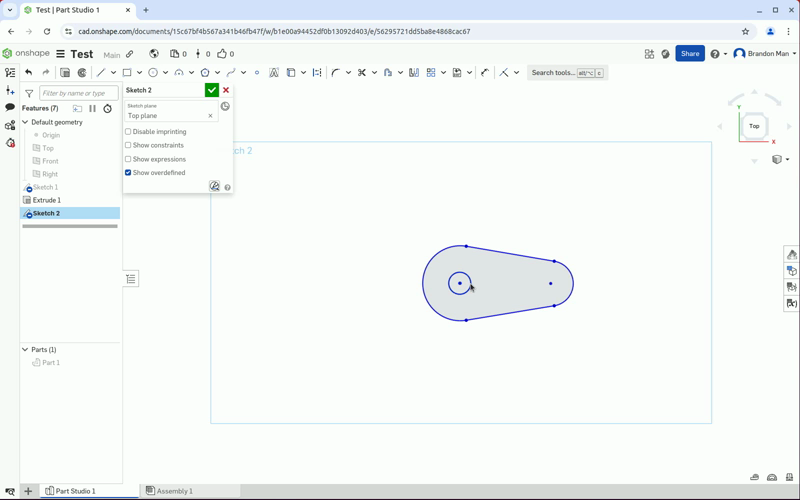
key(c)
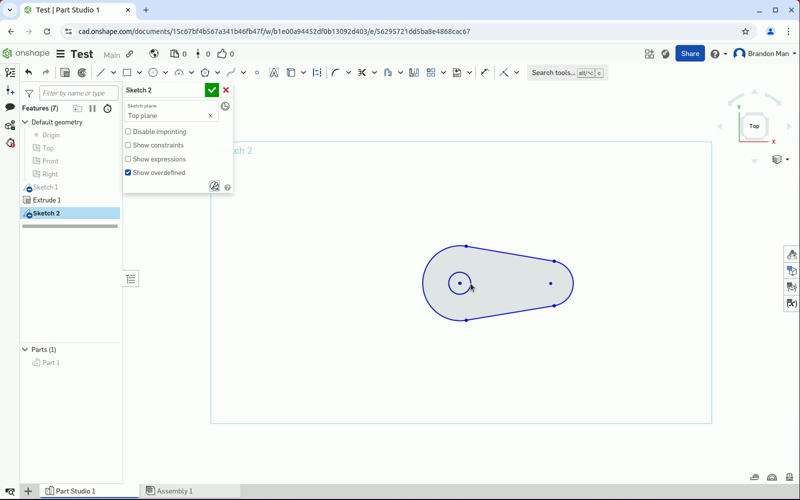
key_down(shift)
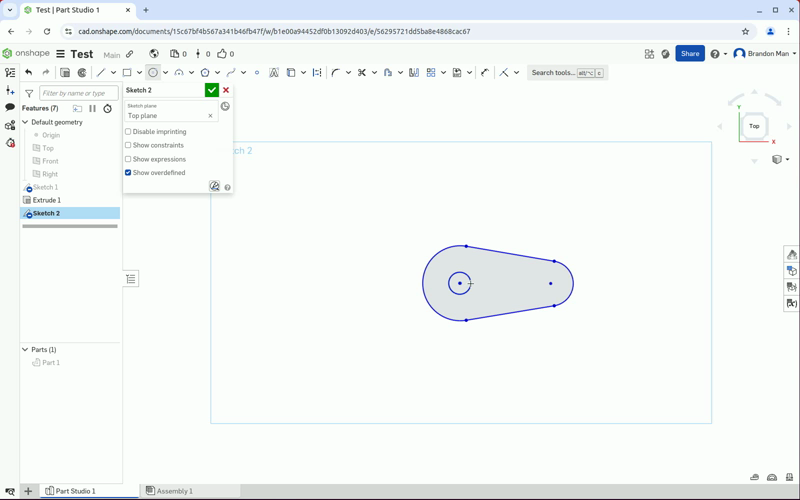
mouse_move(550, 283)
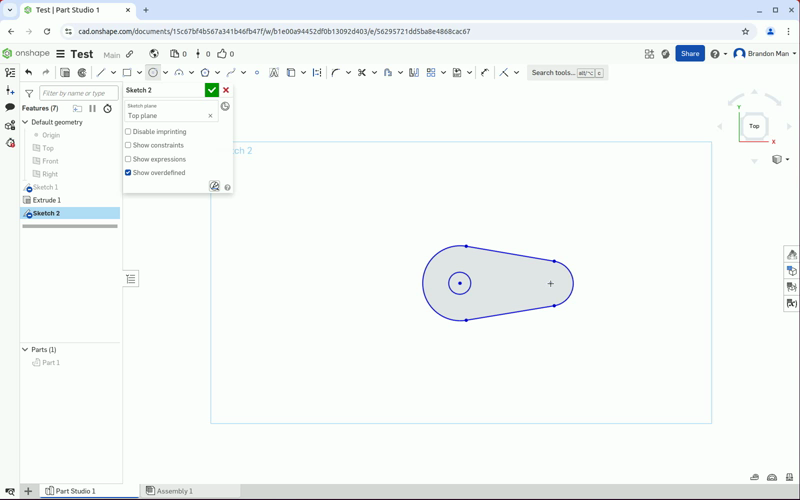
click(550, 283)
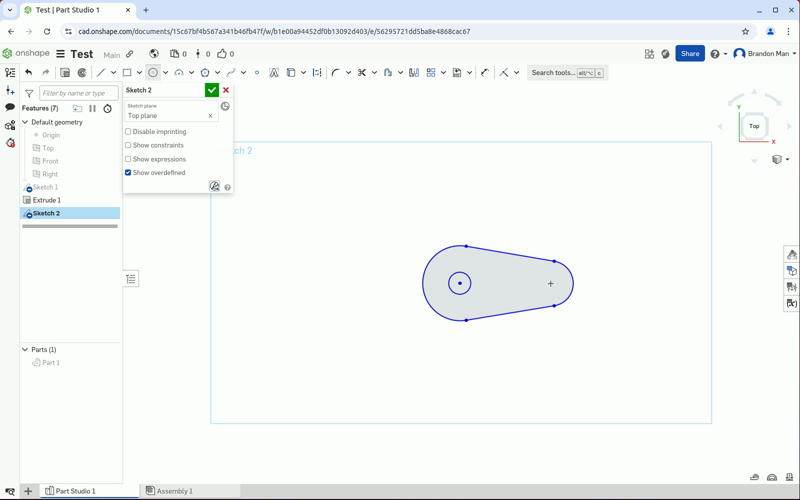
key_up(shift)
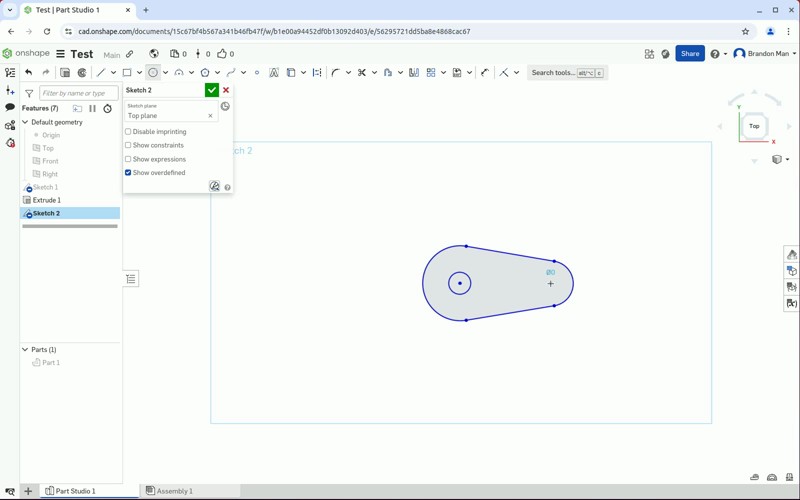
mouse_move(556, 283)
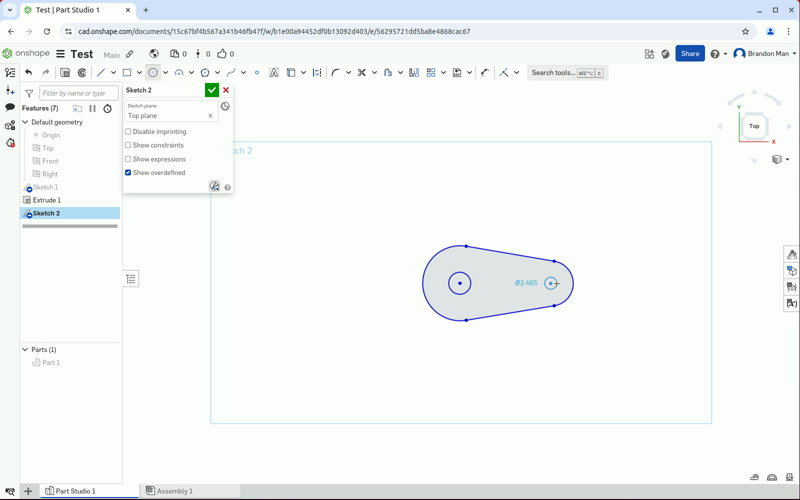
click(556, 283)
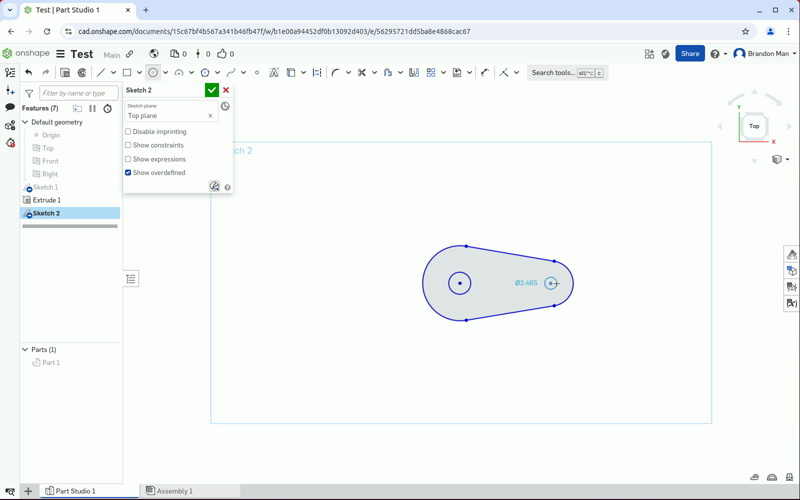
key(esc)
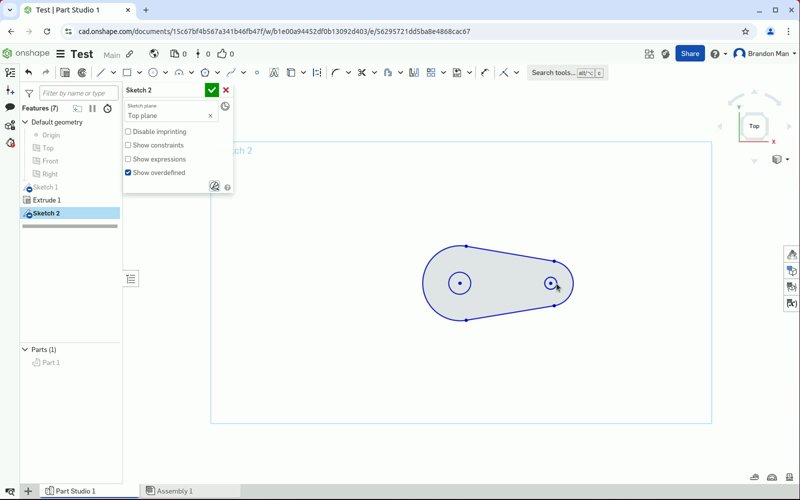
mouse_move(480, 257)
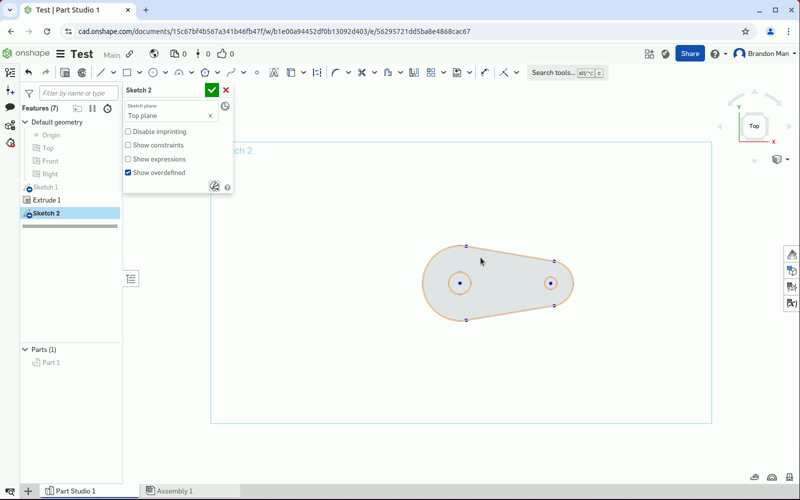
click(480, 257)
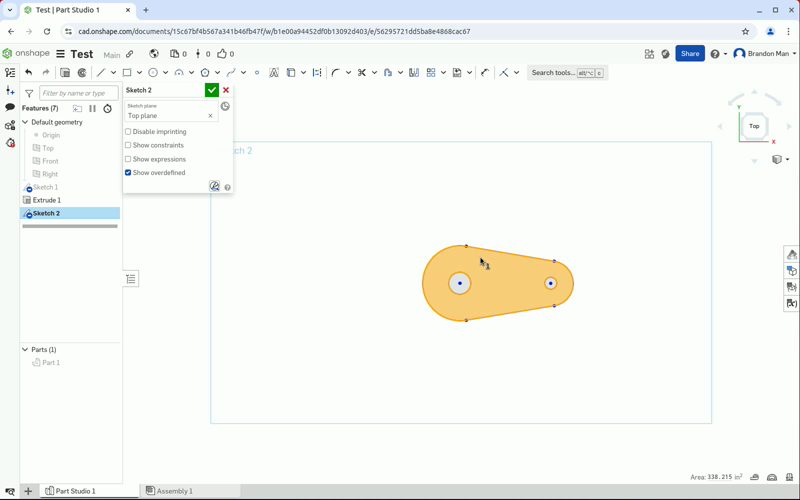
mouse_move(73, 352)
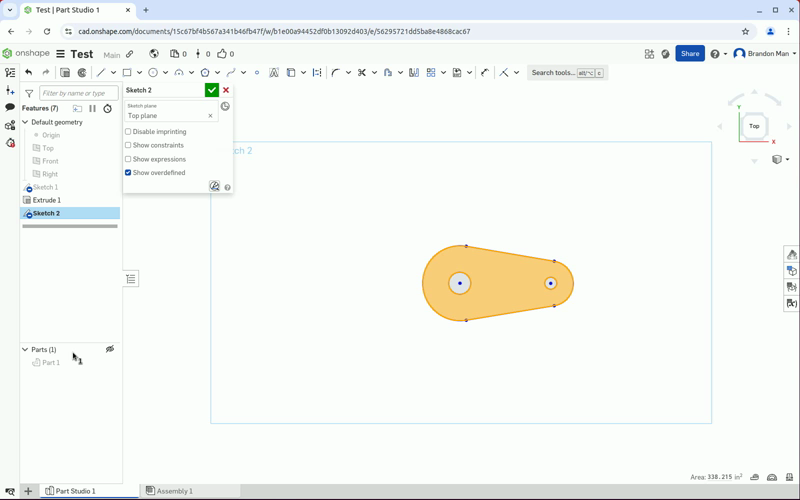
key(shift+y)
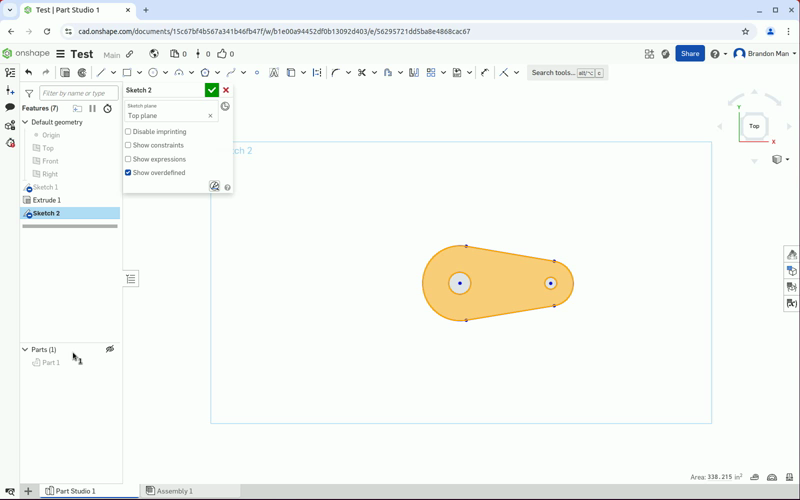
key(shift+e)
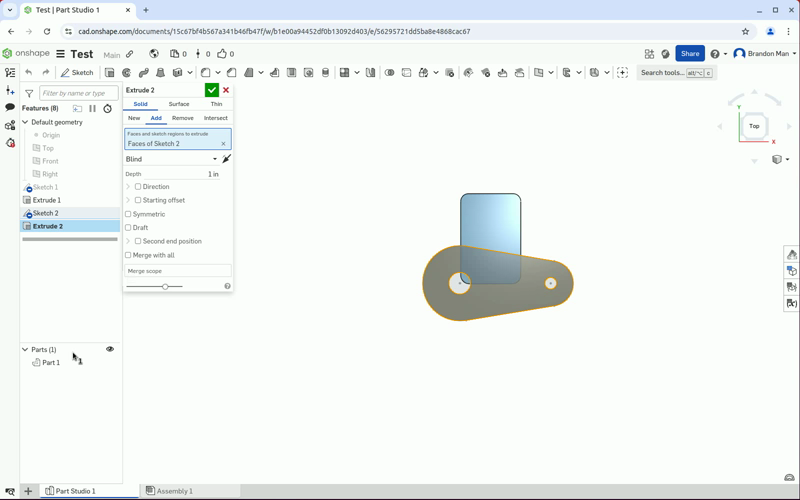
mouse_move(143, 106)
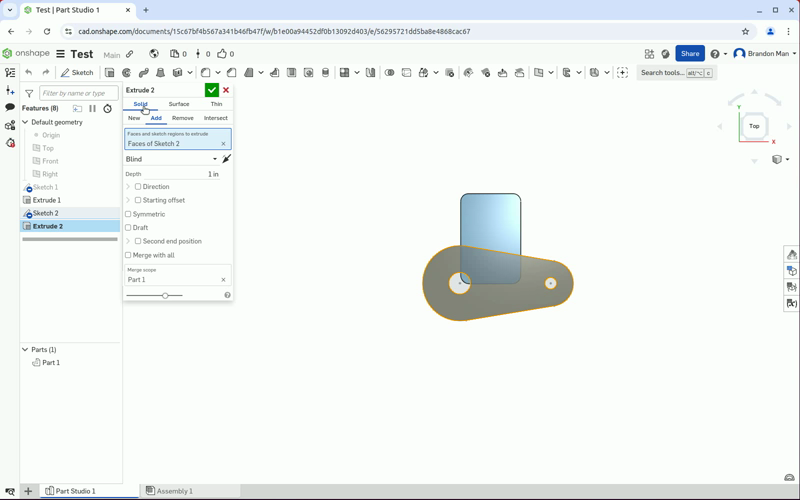
click(143, 106)
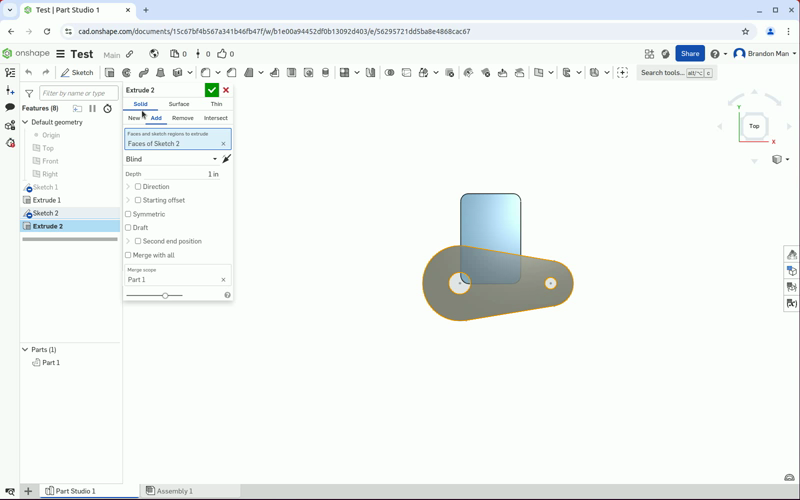
mouse_move(137, 120)
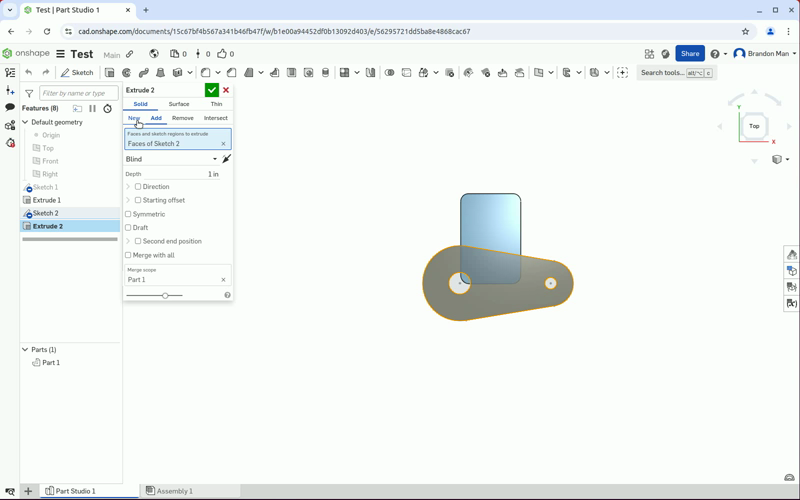
click(137, 120)
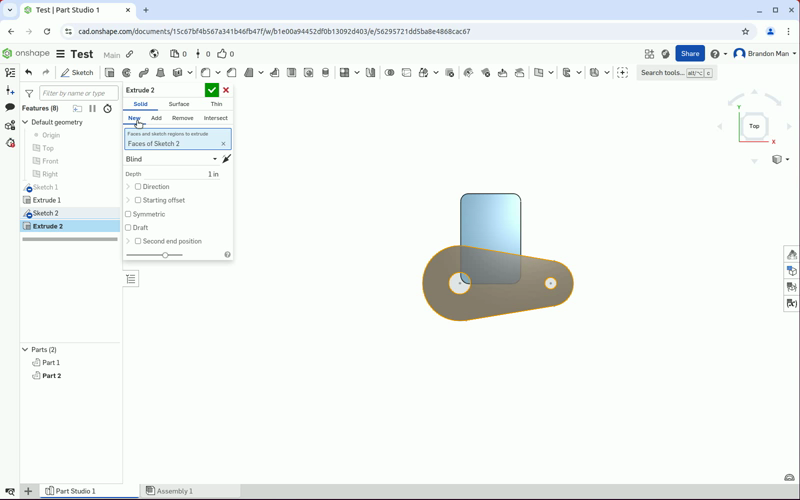
key(tab, 4)
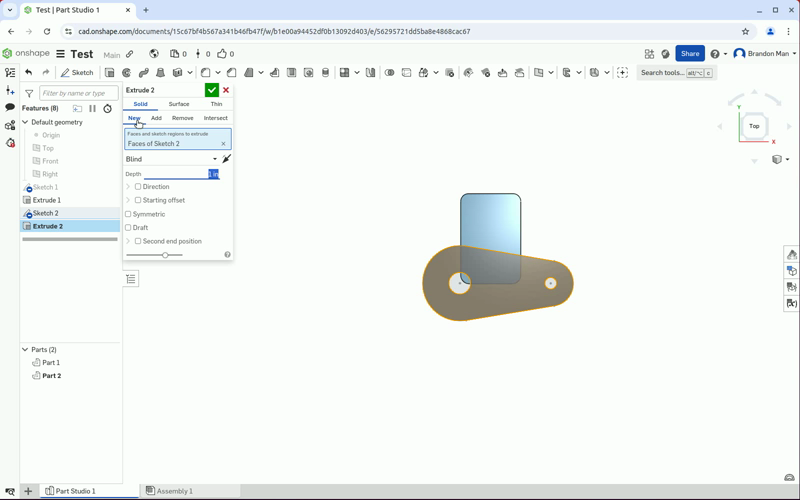
text(0.241)
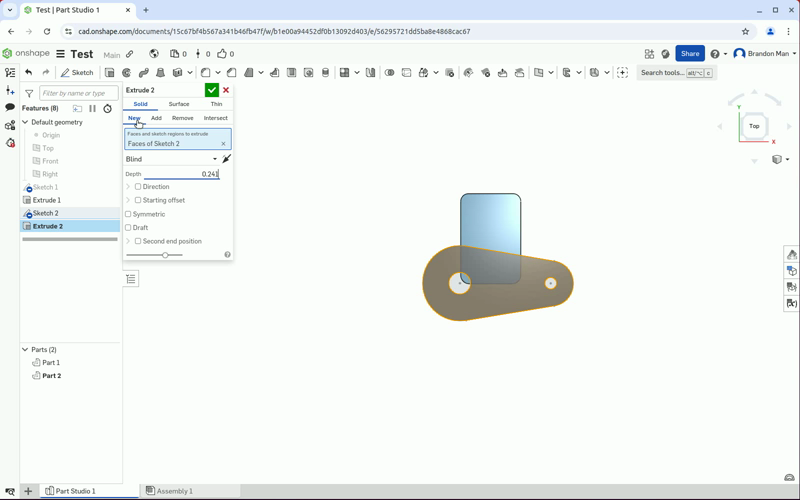
key(enter)
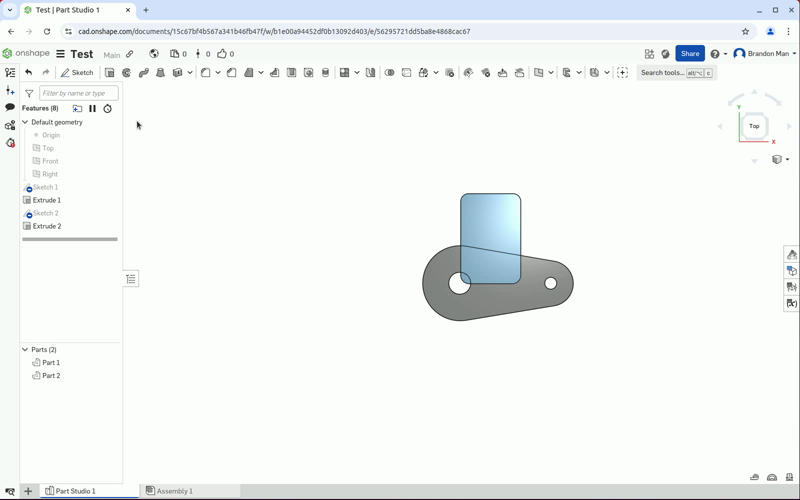
key(shift+h)
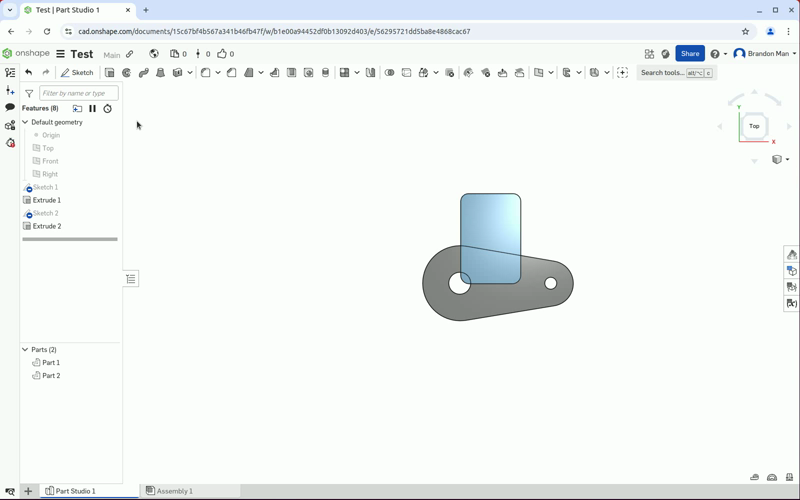
key(shift+h)
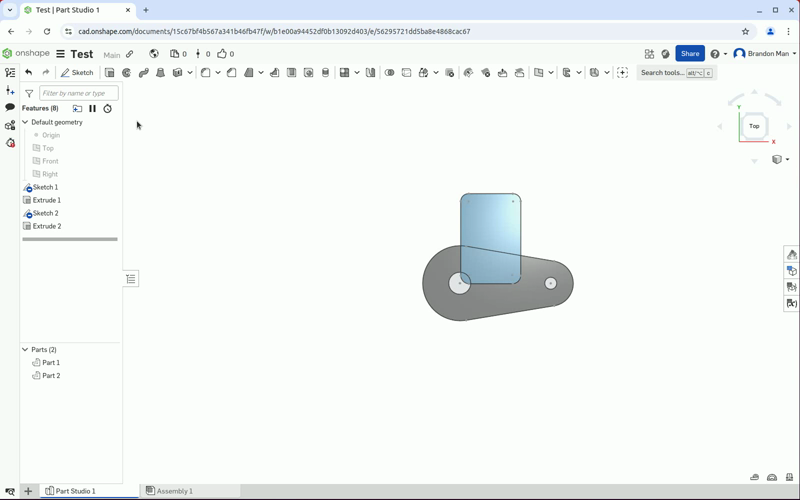
key(shift+7)
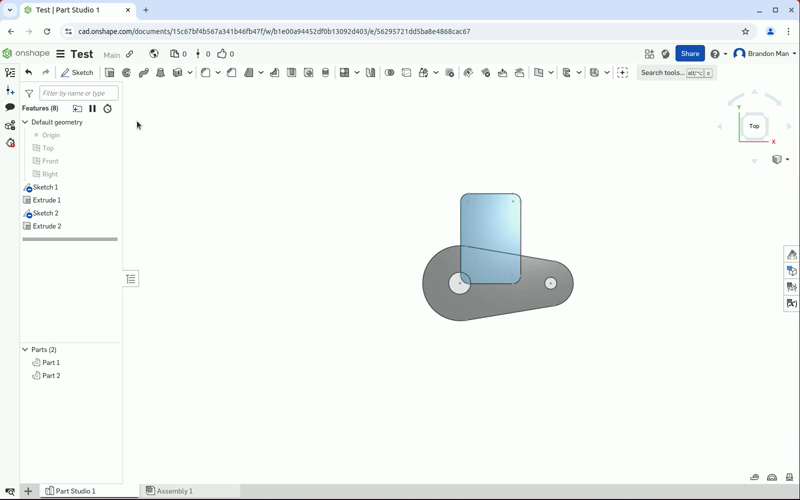
key(up, 3)
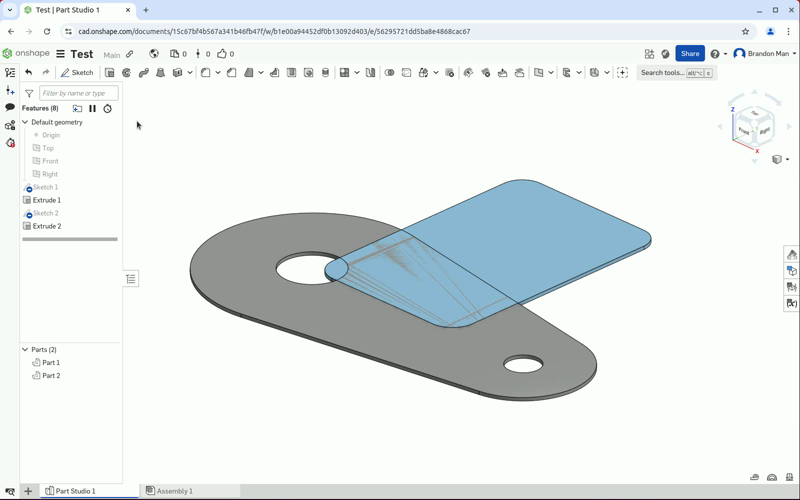
key(left, 3)
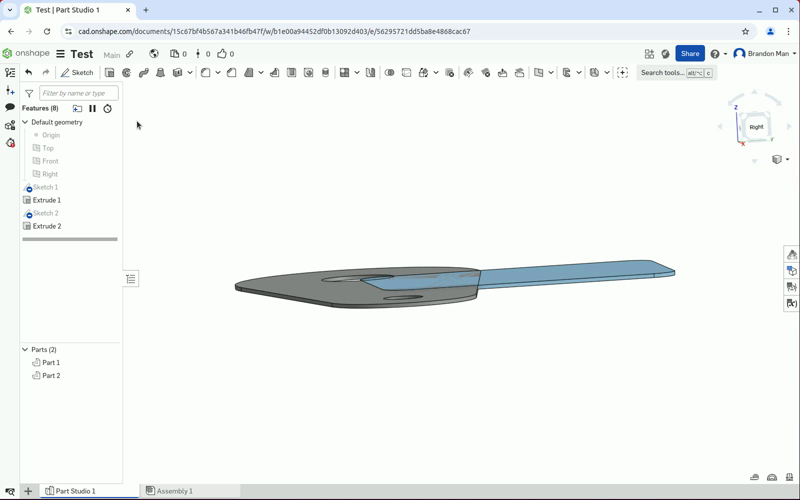
key(right, 3)
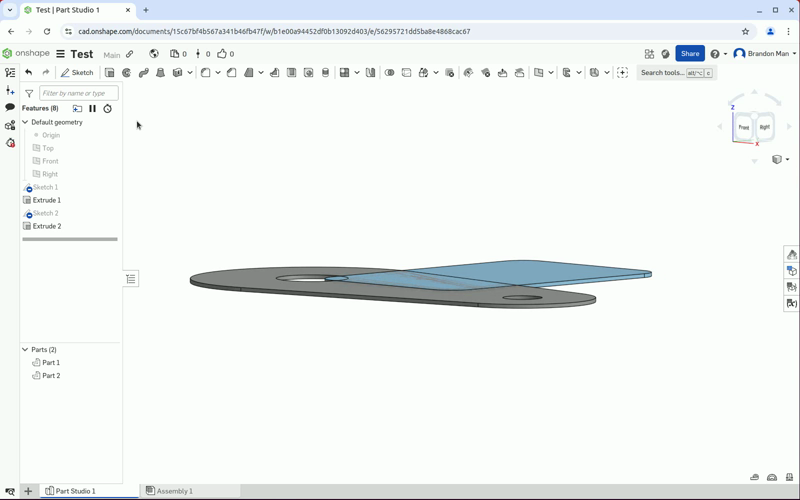
key(down, 3)
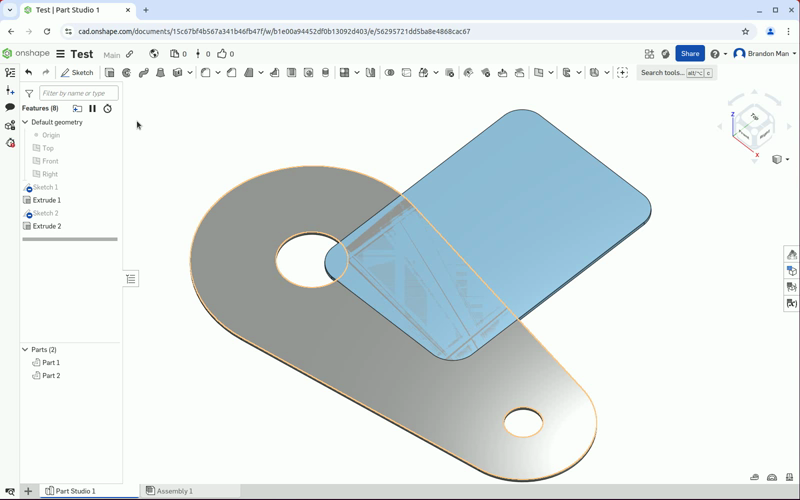
mouse_move(73, 189)
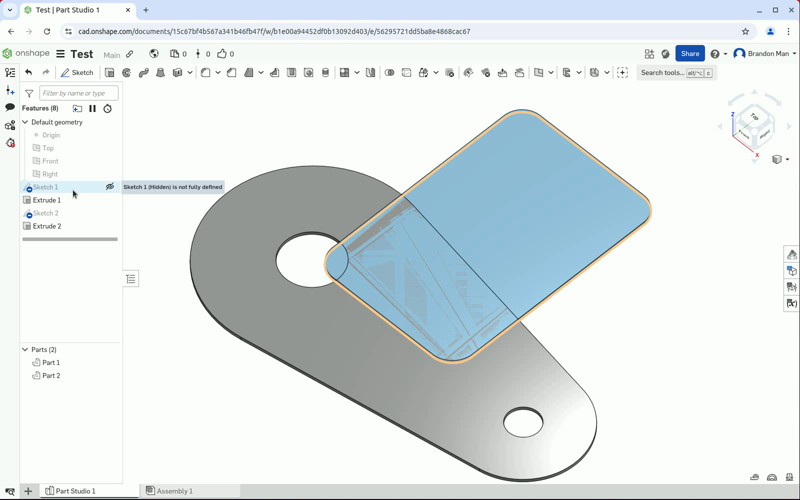
click(73, 189)